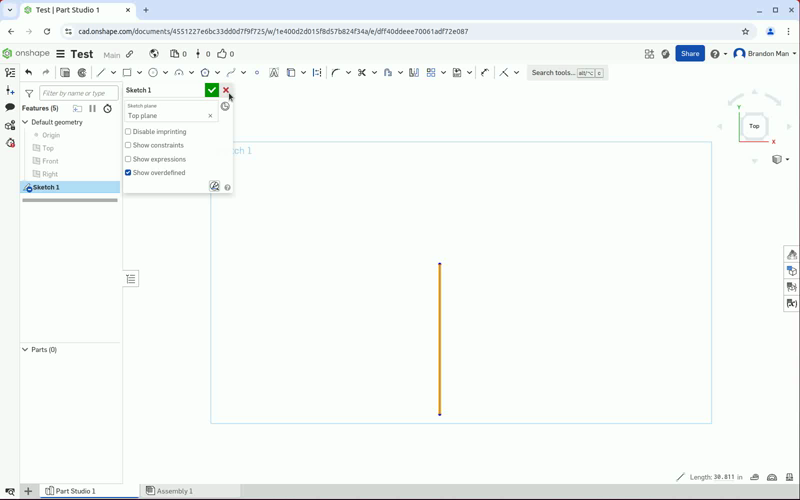
key(shift+h)
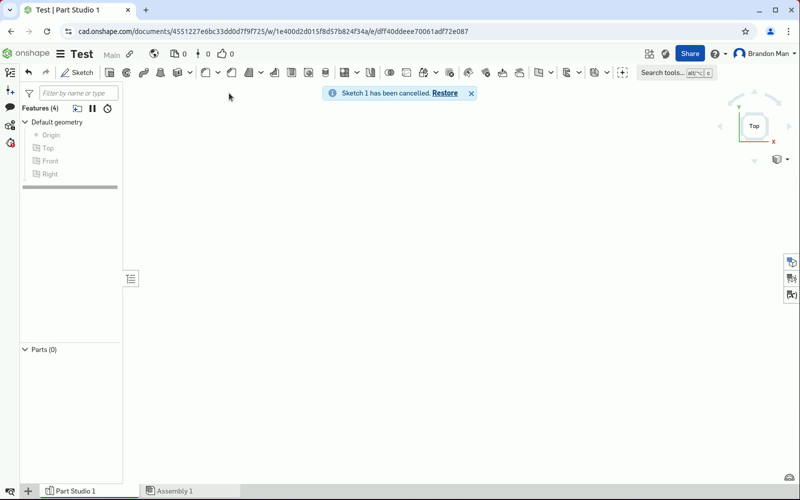
mouse_move(73, 352)
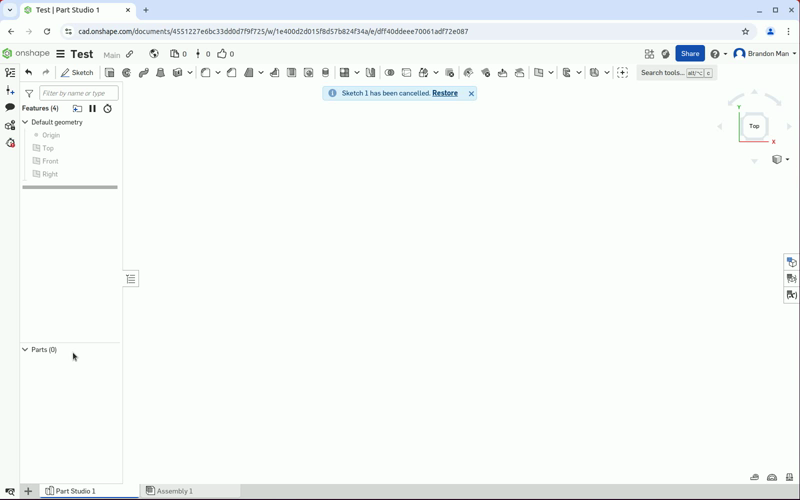
key(y)
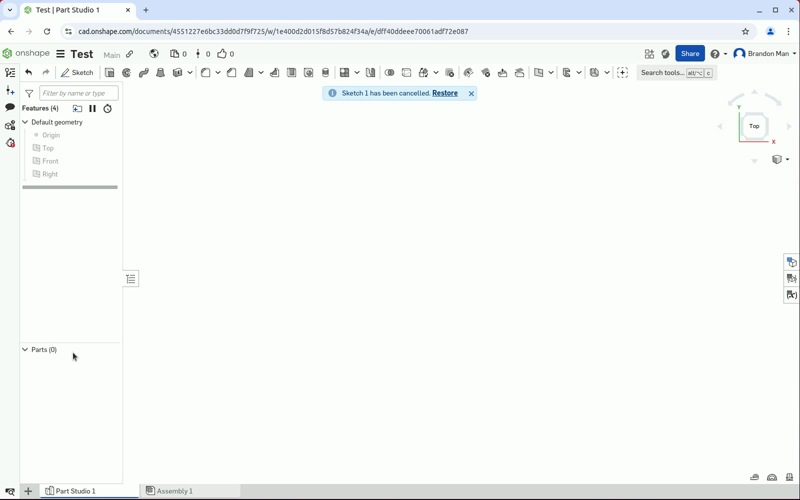
key(shift+p)
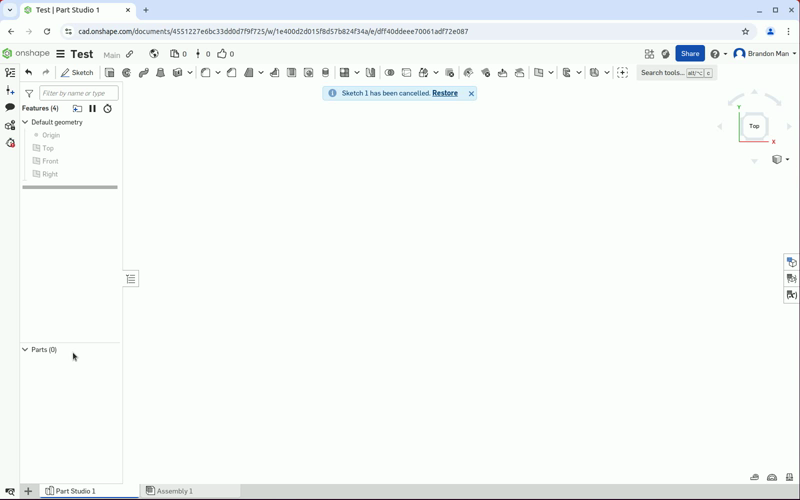
key(space)
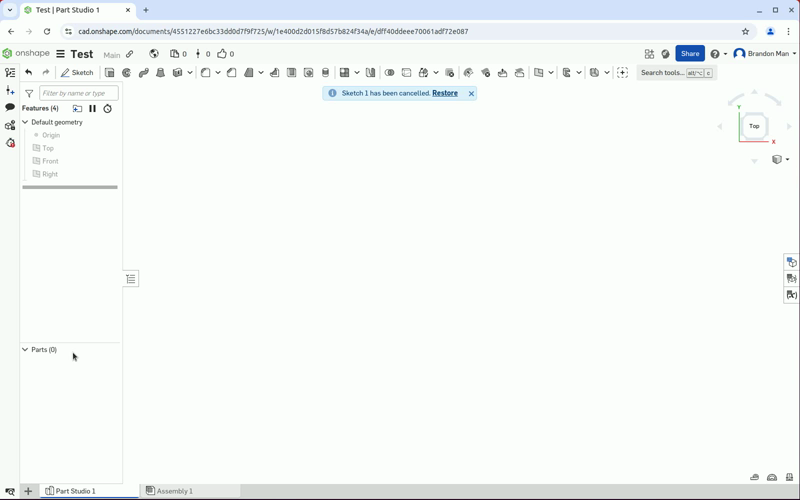
key_down(shift)
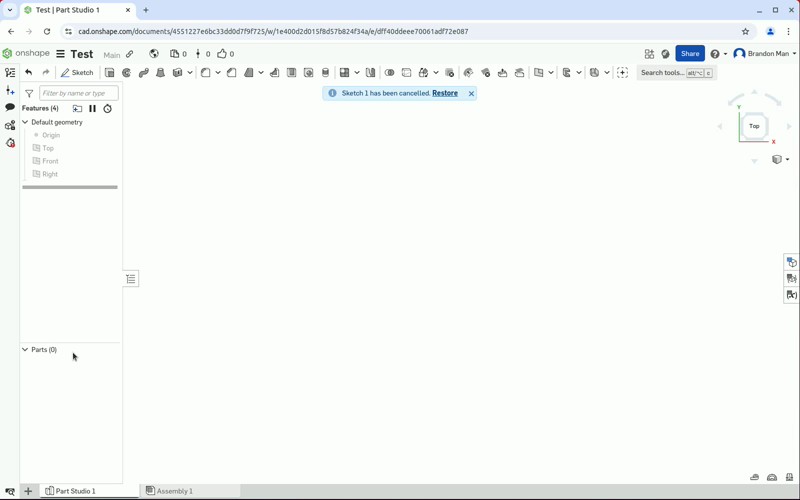
key(up)
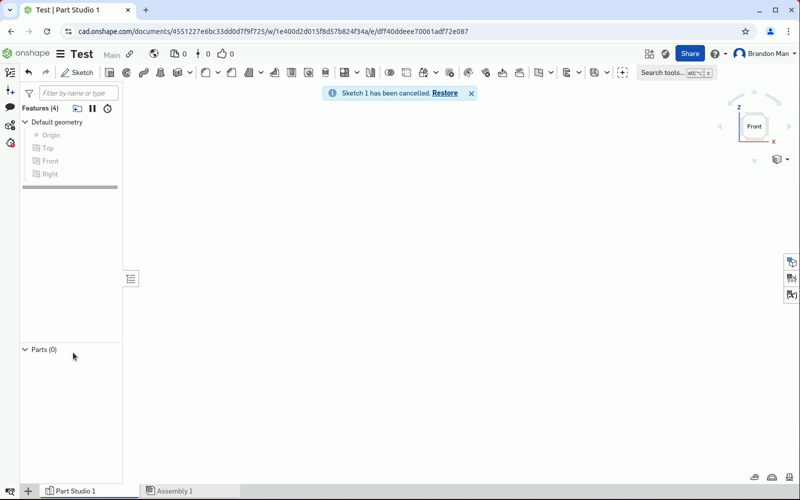
key_up(shift)
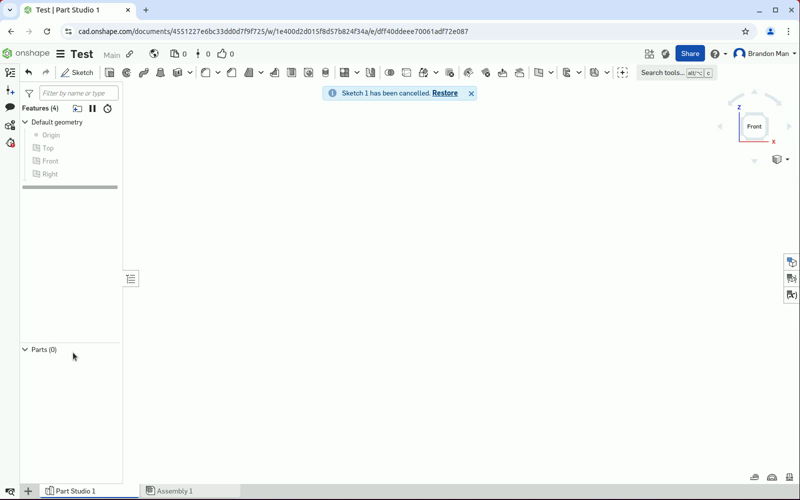
mouse_move(73, 352)
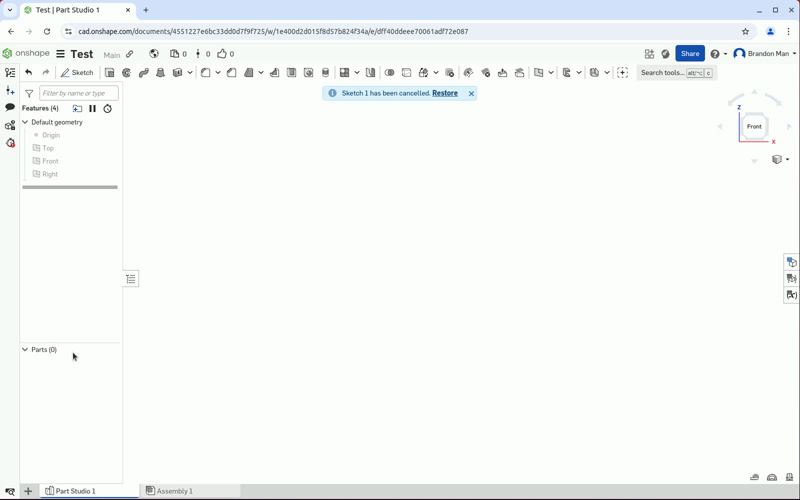
key(shift+y)
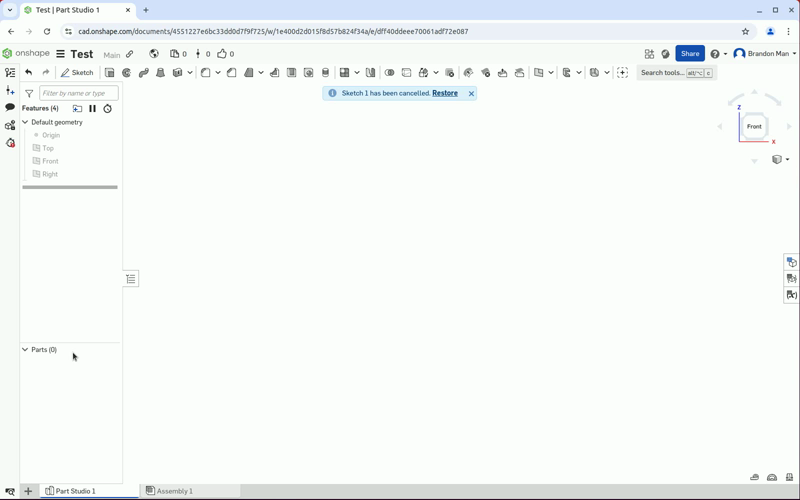
key(shift+s)
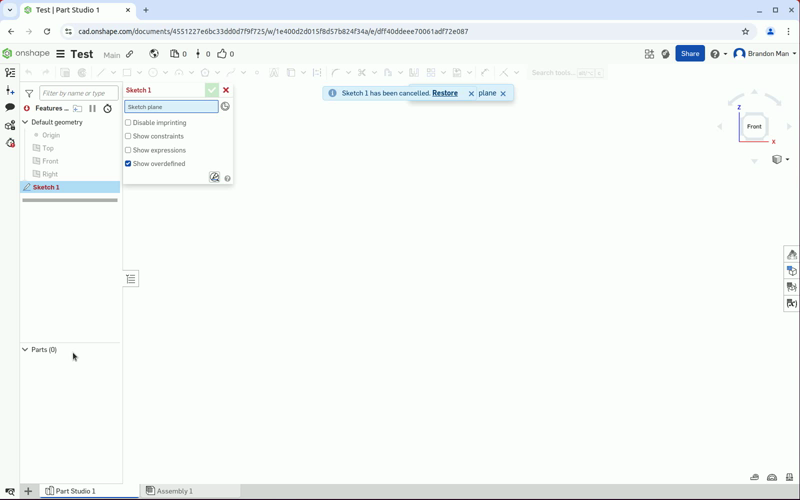
mouse_move(73, 163)
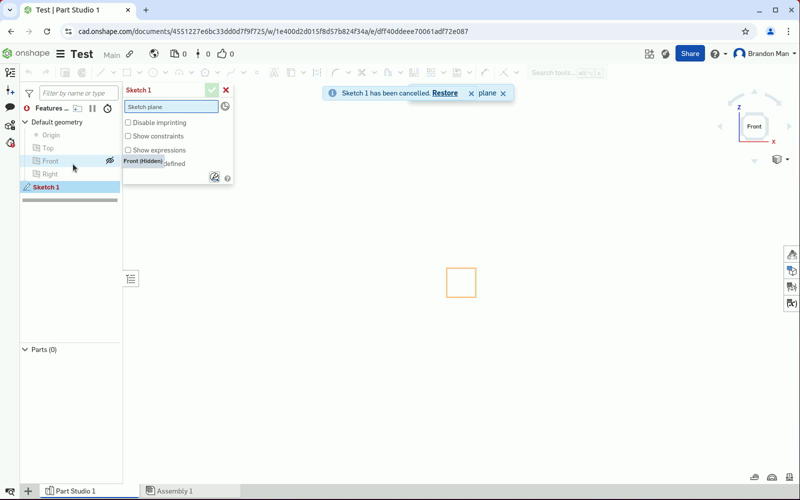
click(73, 163)
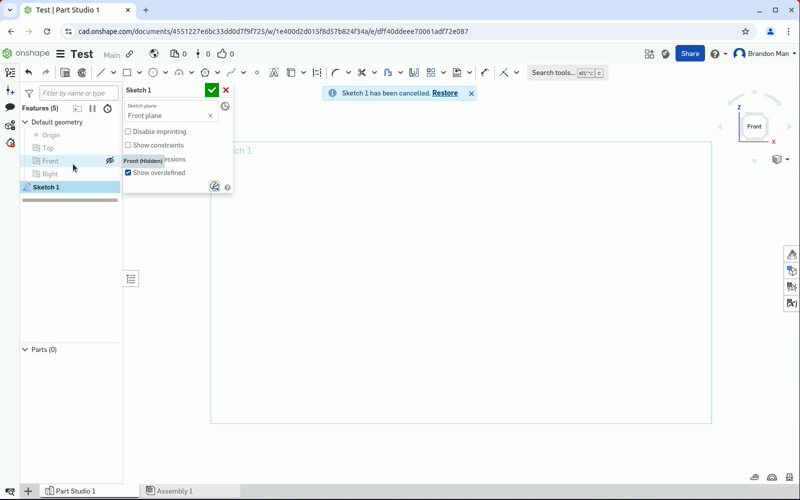
mouse_move(73, 352)
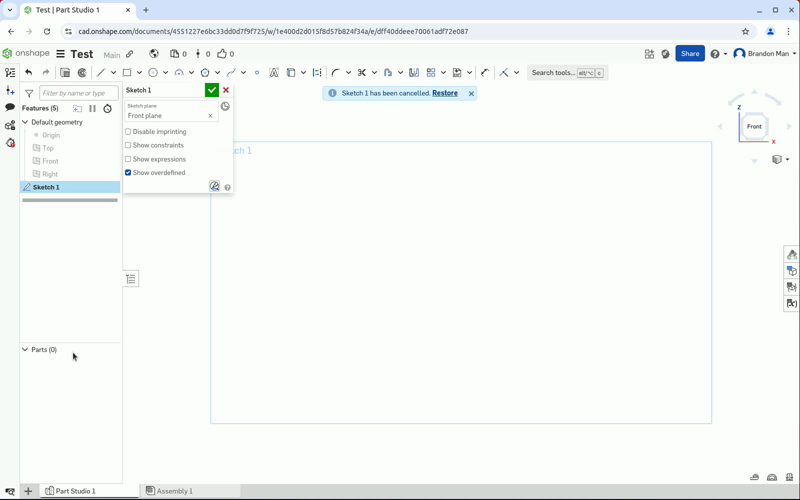
key(y)
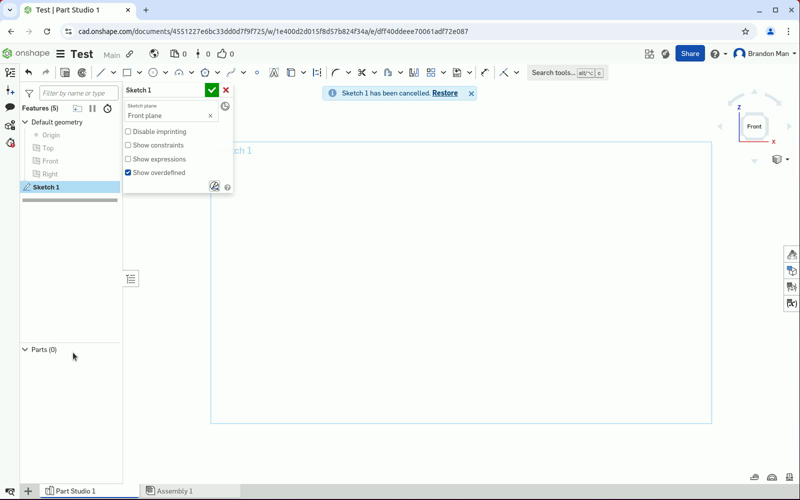
key(l)
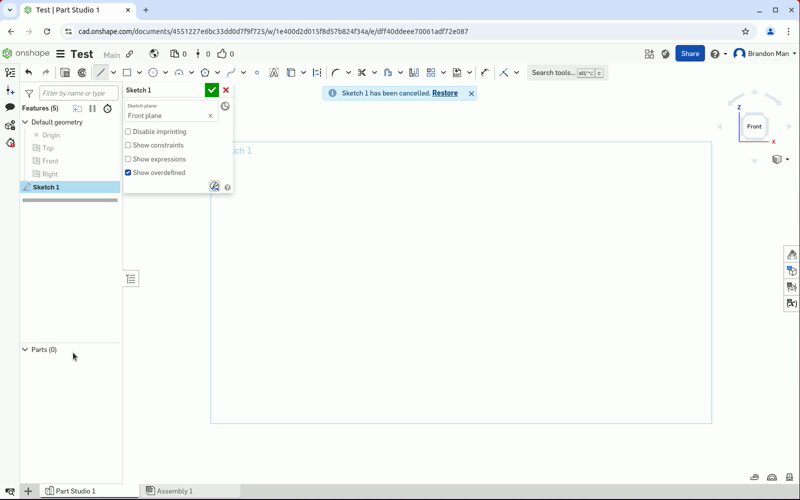
key_down(shift)
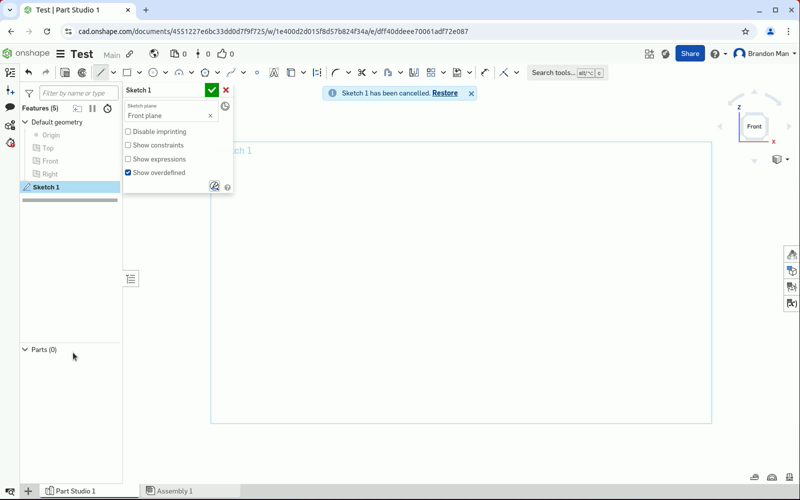
mouse_move(460, 282)
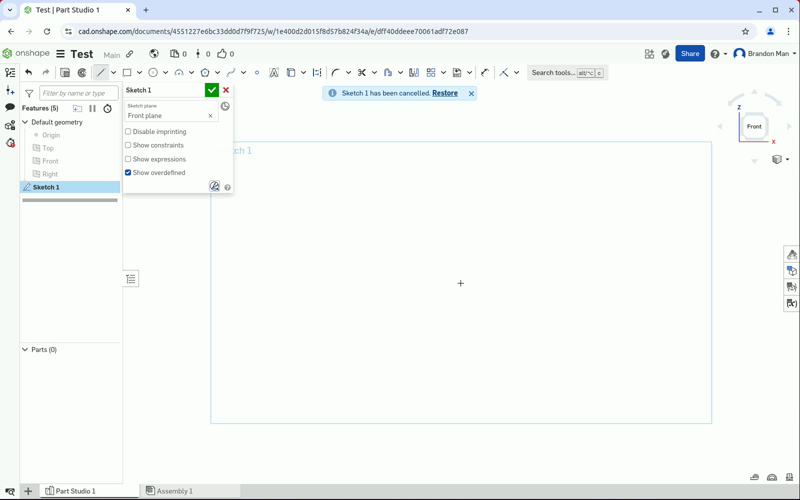
click(460, 282)
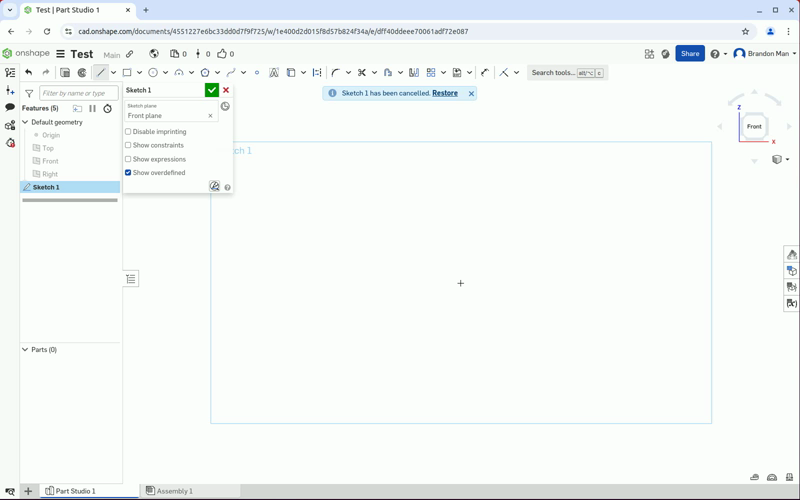
key_up(shift)
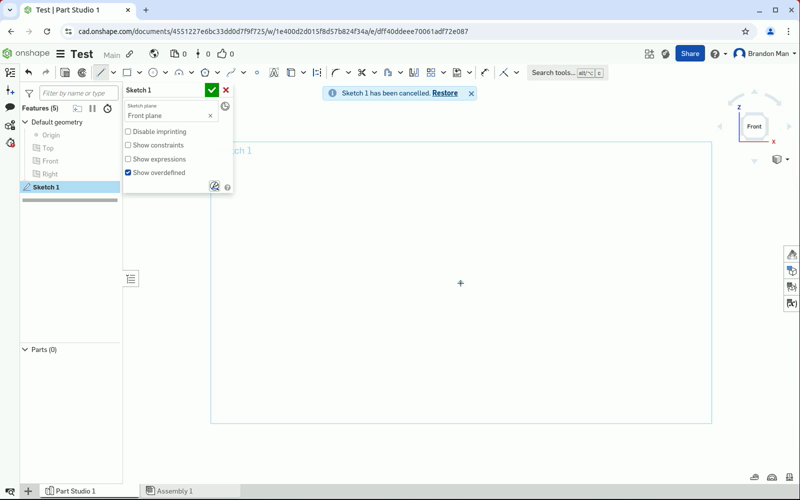
key_down(shift)
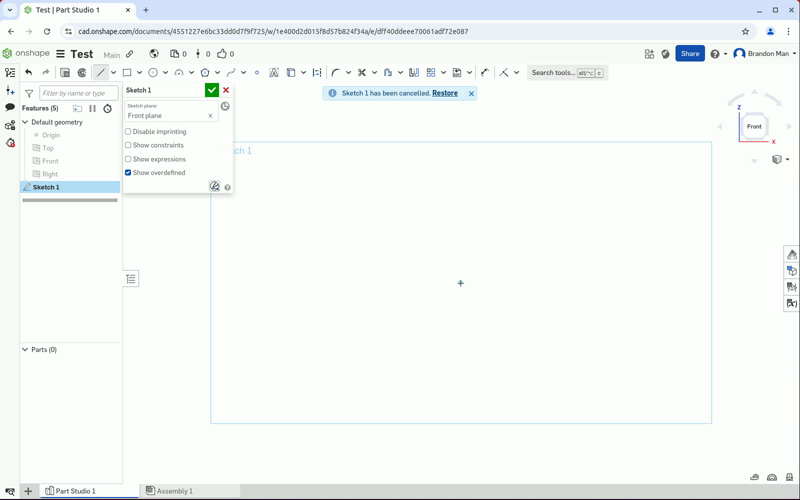
mouse_move(573, 282)
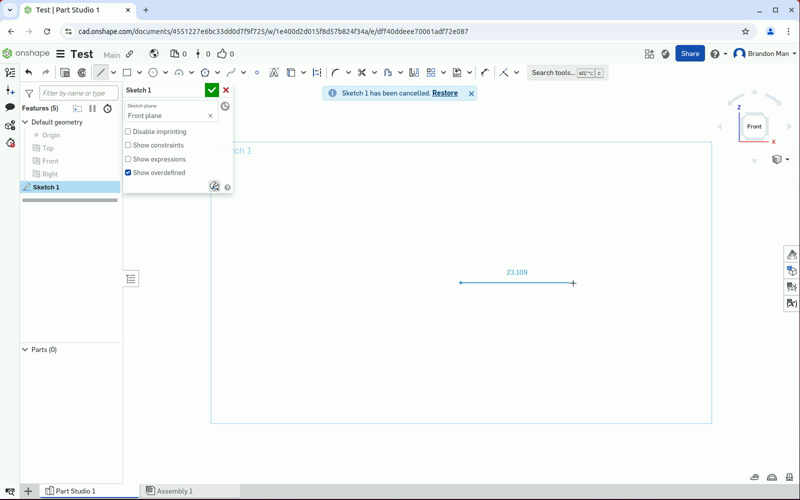
click(573, 282)
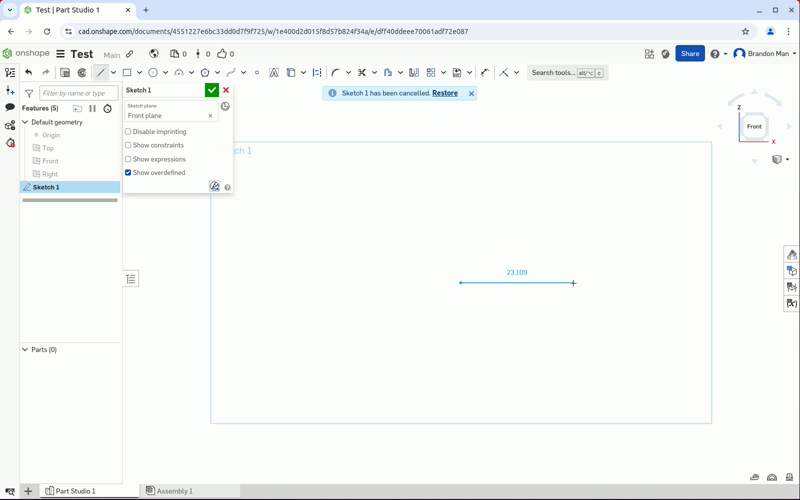
key_up(shift)
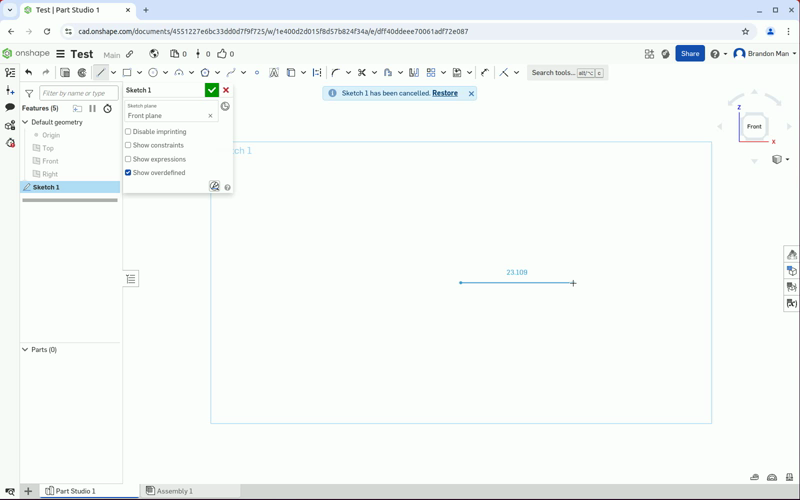
key_down(shift)
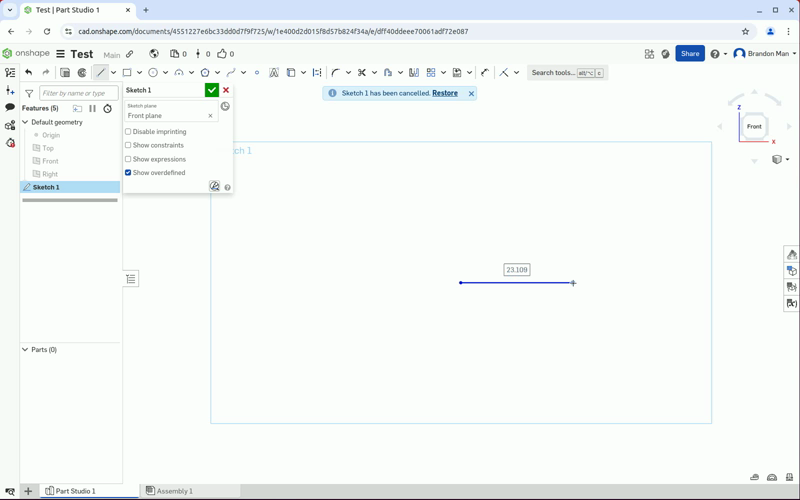
mouse_move(589, 282)
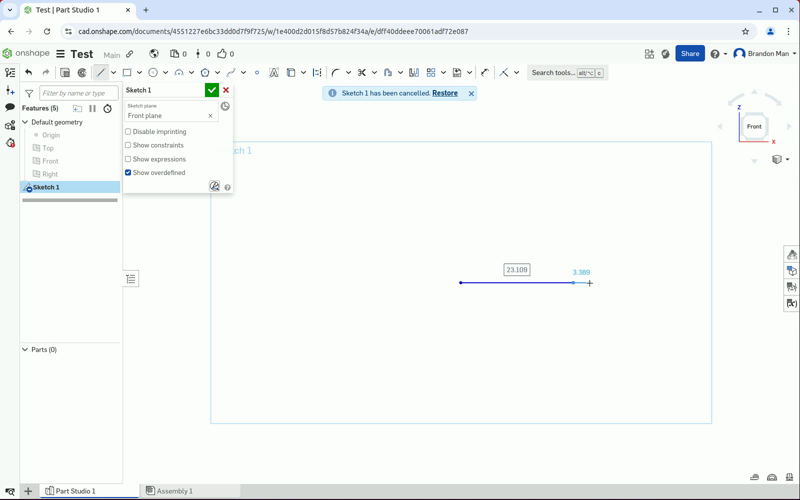
mouse_move(573, 264)
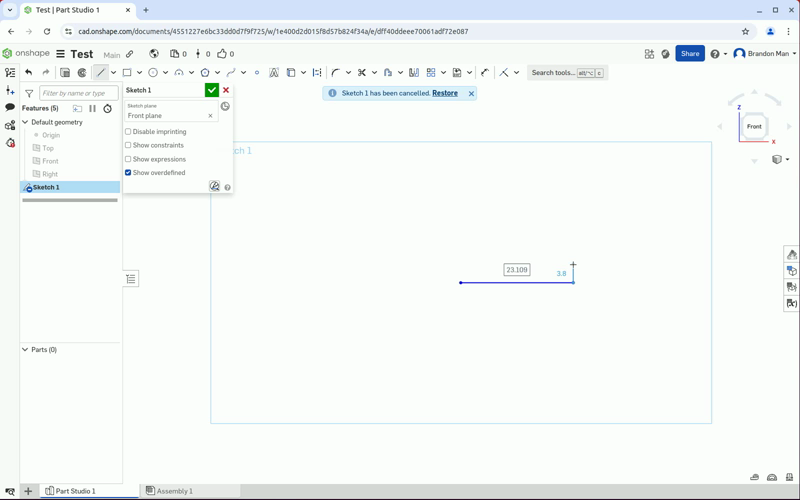
click(573, 264)
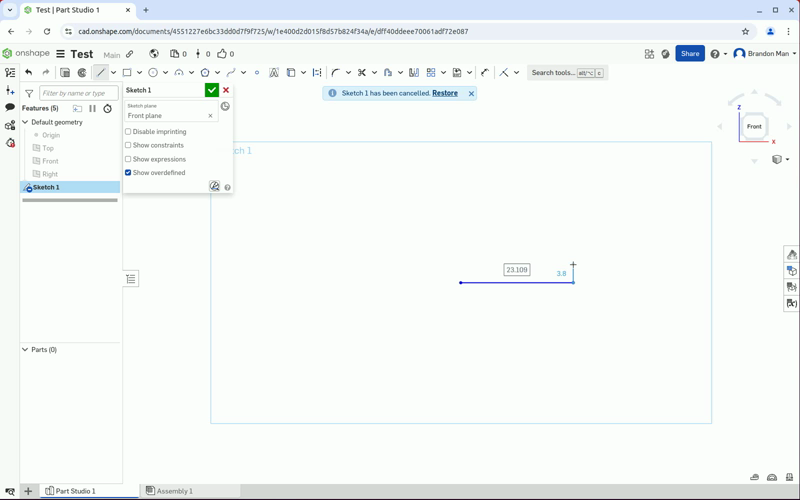
key_up(shift)
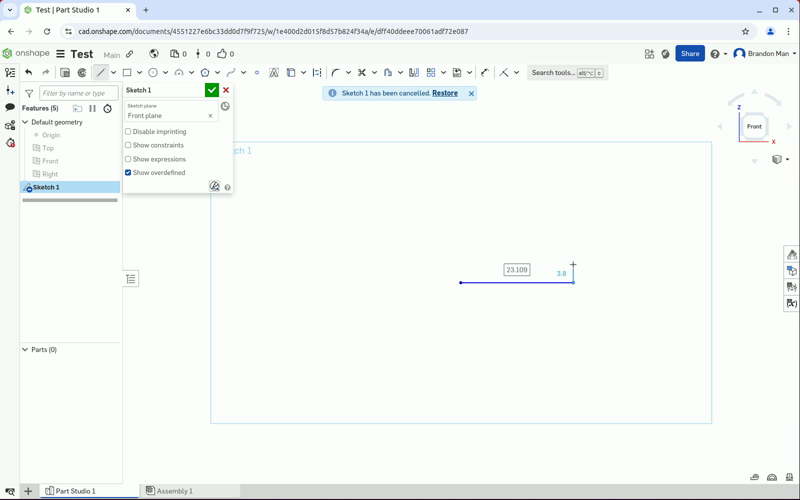
key_down(shift)
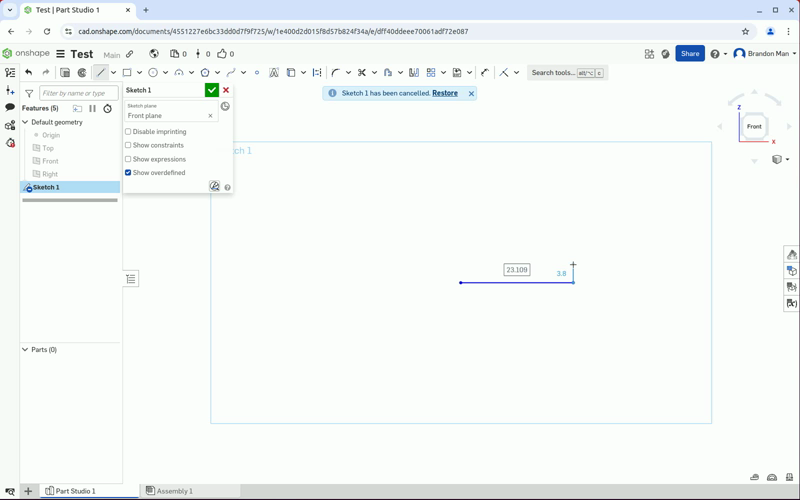
mouse_move(498, 264)
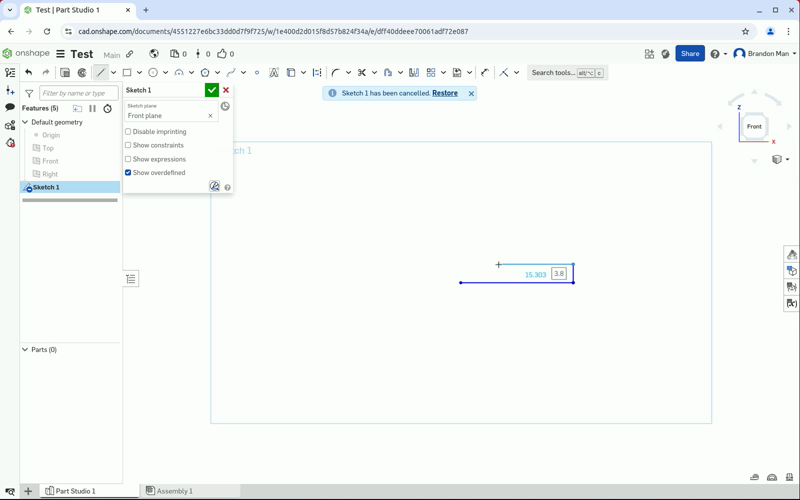
click(498, 264)
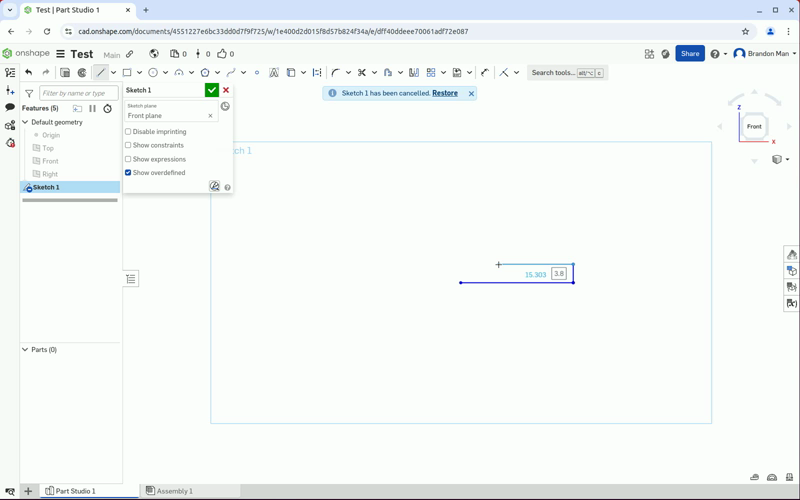
key_up(shift)
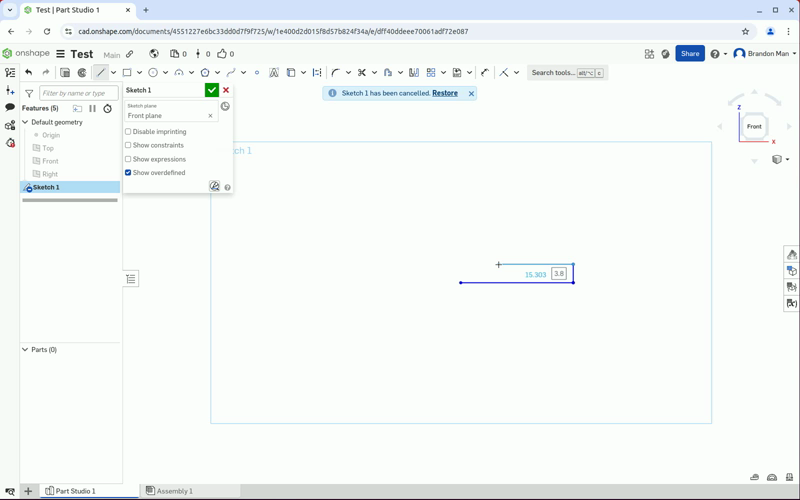
key_down(shift)
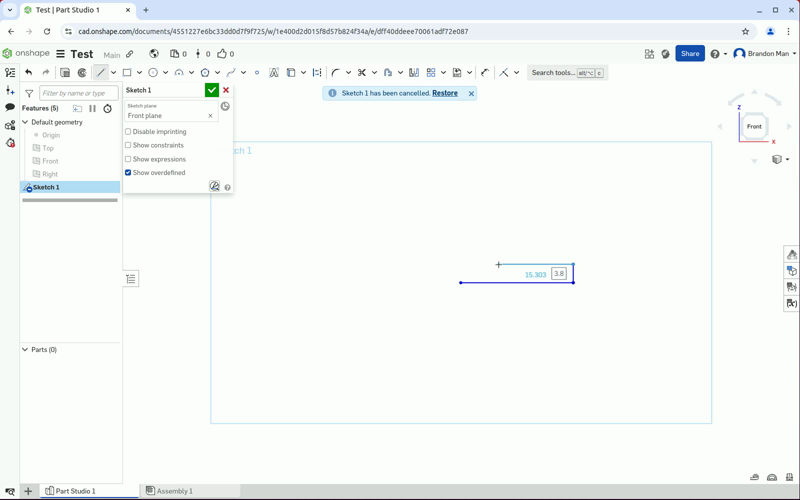
mouse_move(528, 264)
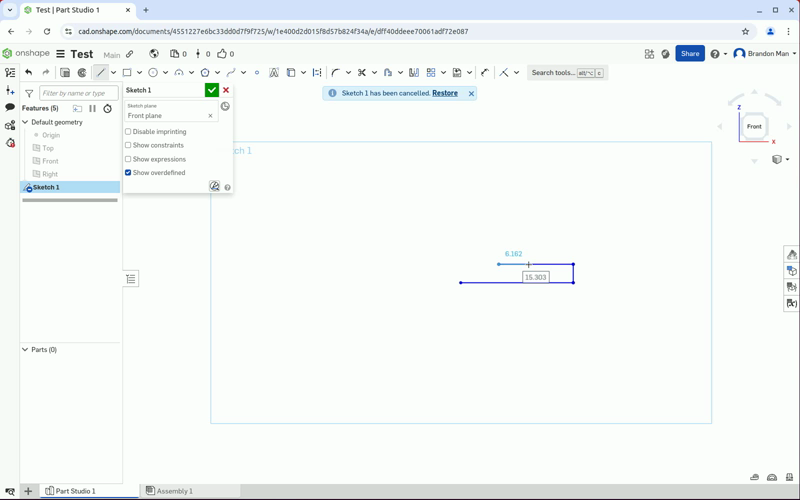
mouse_move(498, 208)
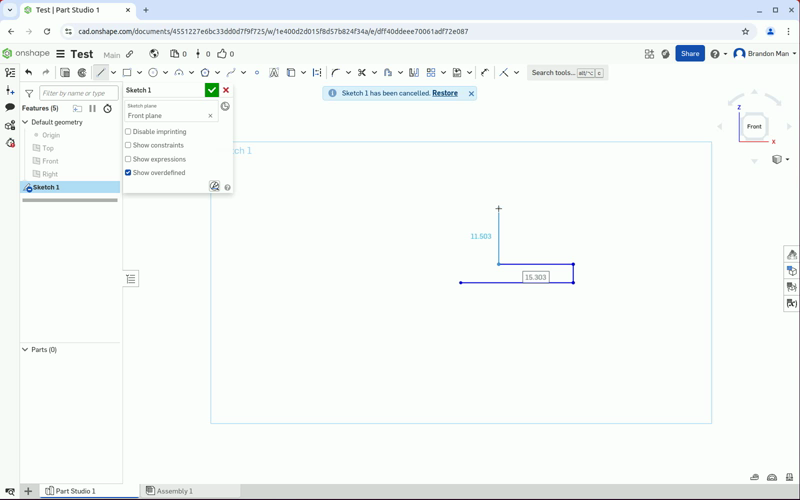
click(498, 208)
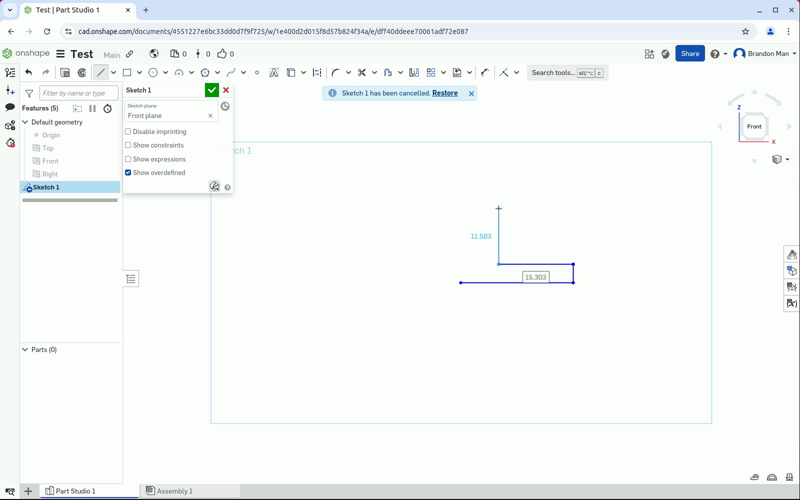
key_up(shift)
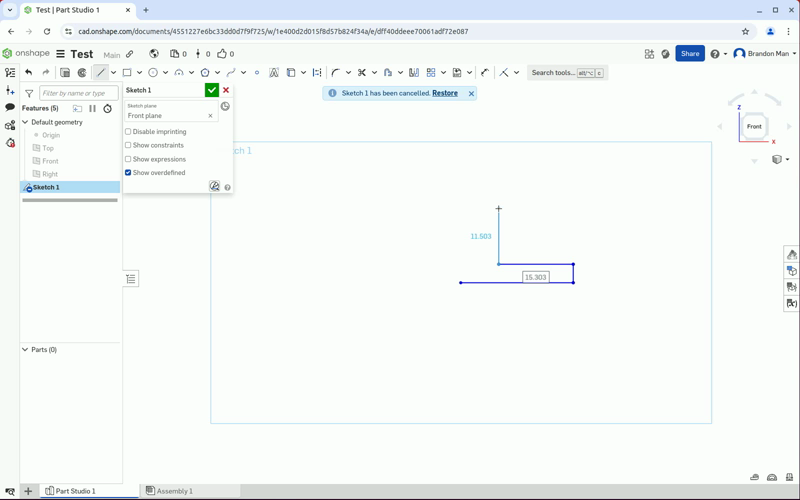
key_down(shift)
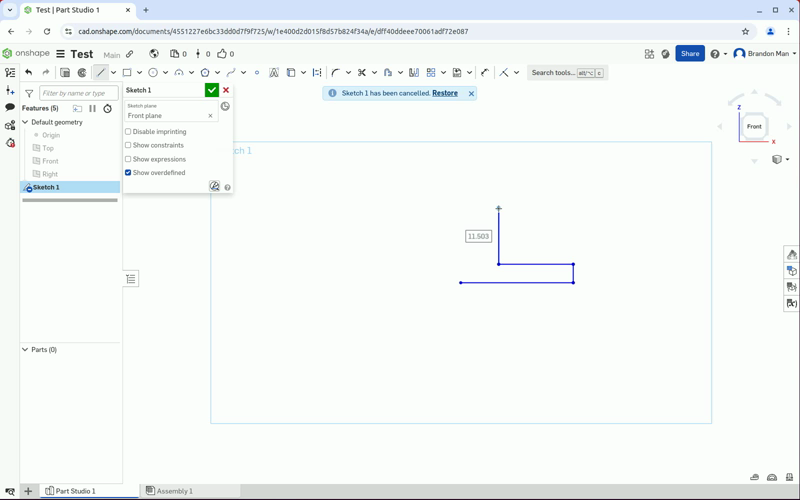
mouse_move(528, 208)
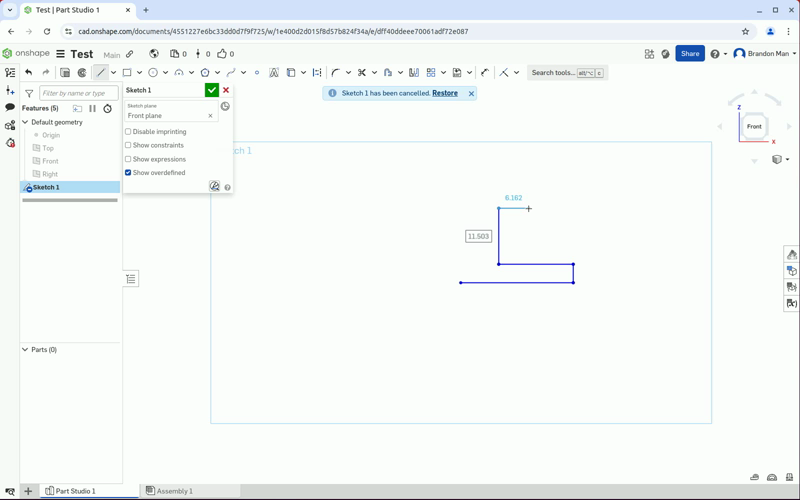
mouse_move(460, 208)
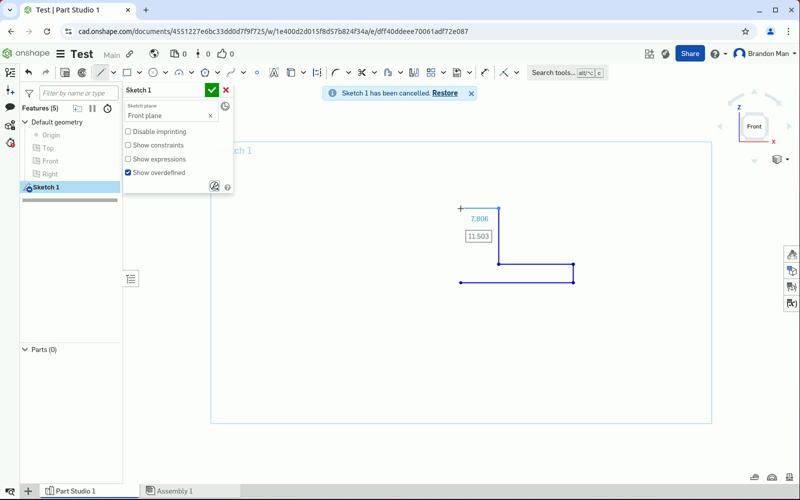
click(460, 208)
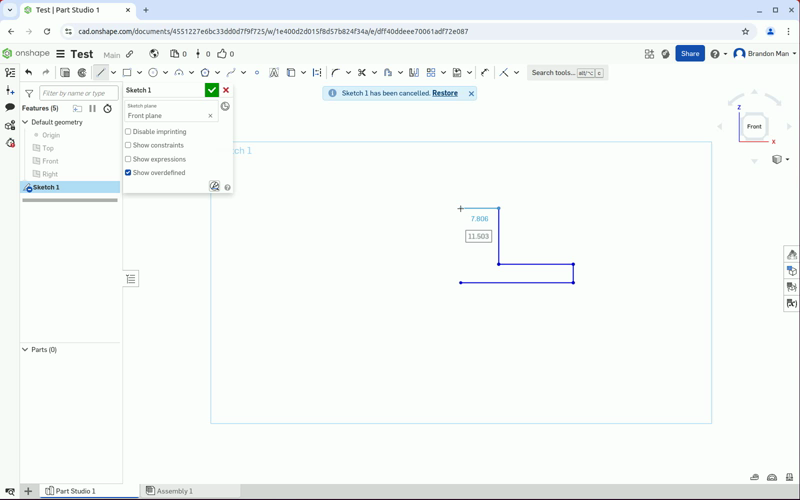
key_up(shift)
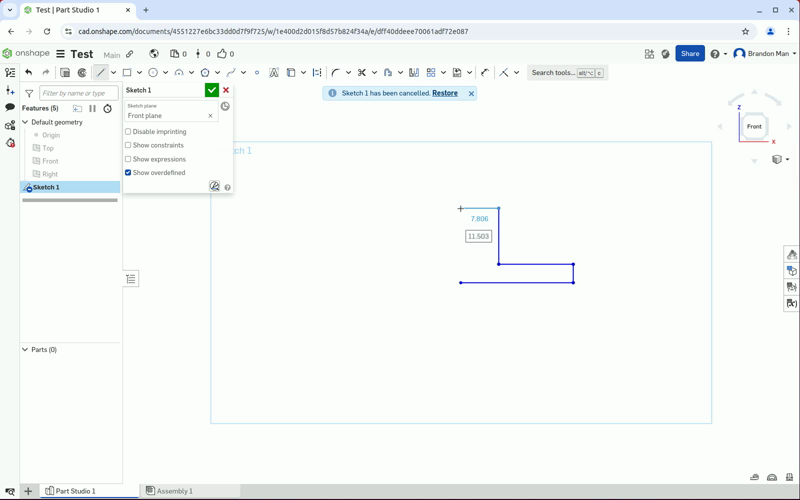
key_down(shift)
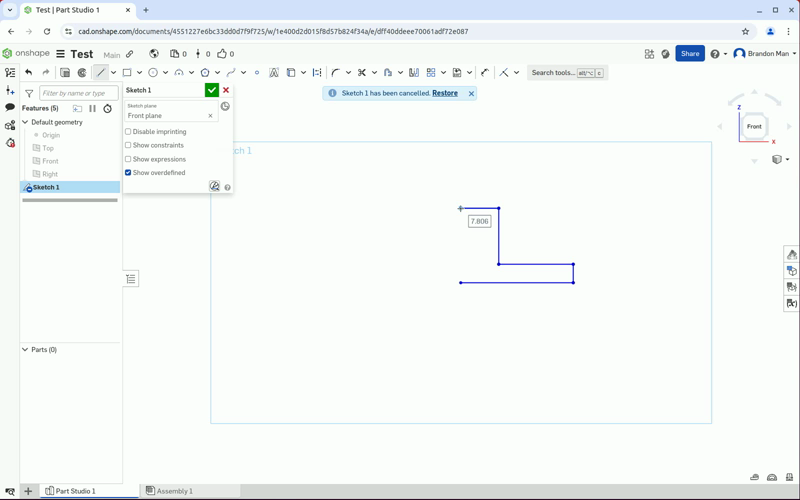
mouse_move(460, 282)
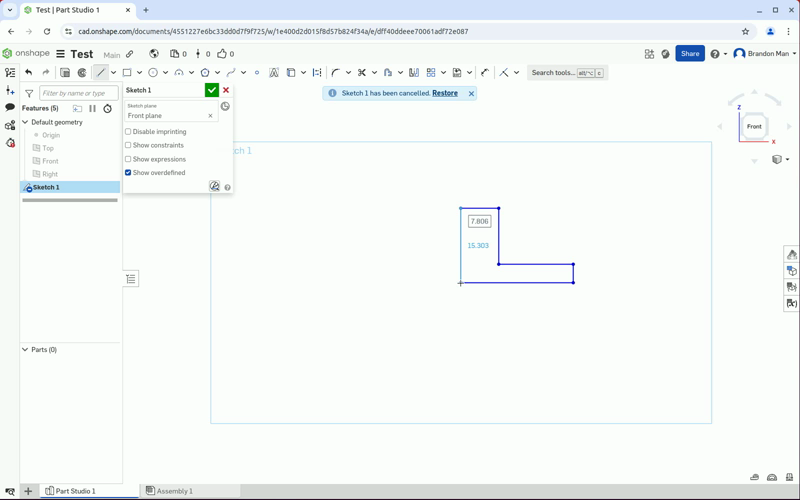
key_up(shift)
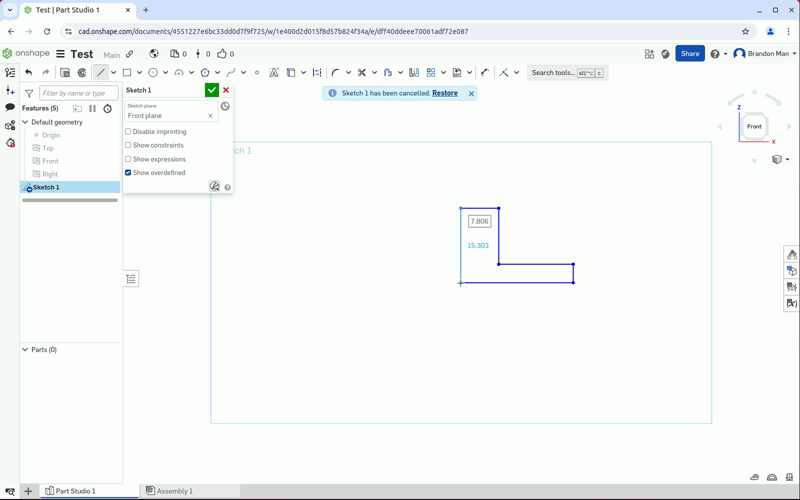
click(460, 282)
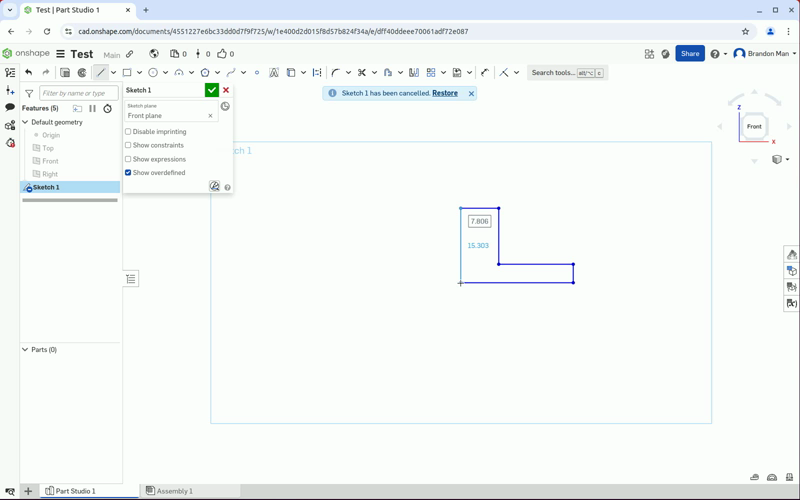
key(esc)
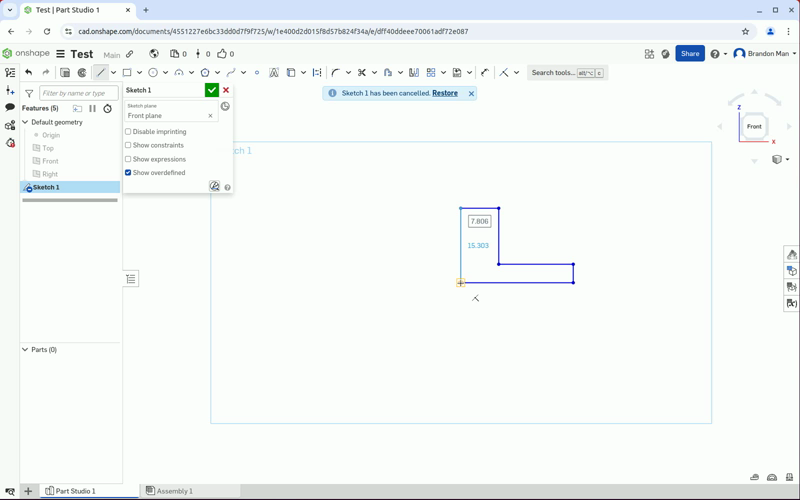
mouse_move(513, 270)
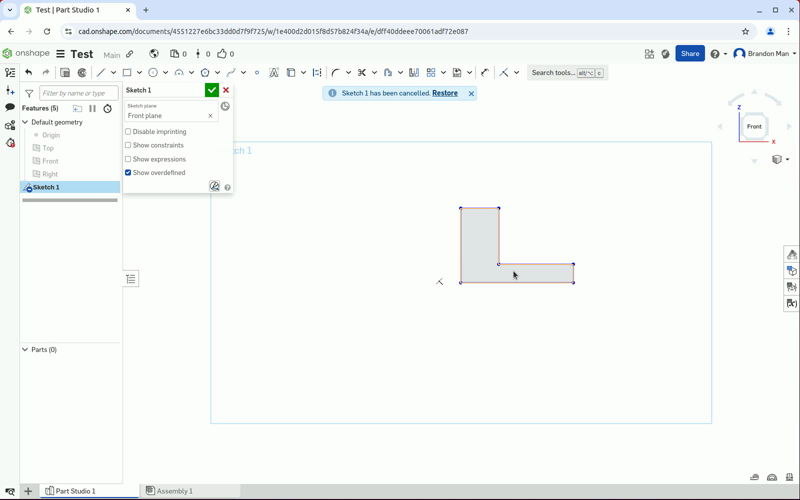
click(513, 270)
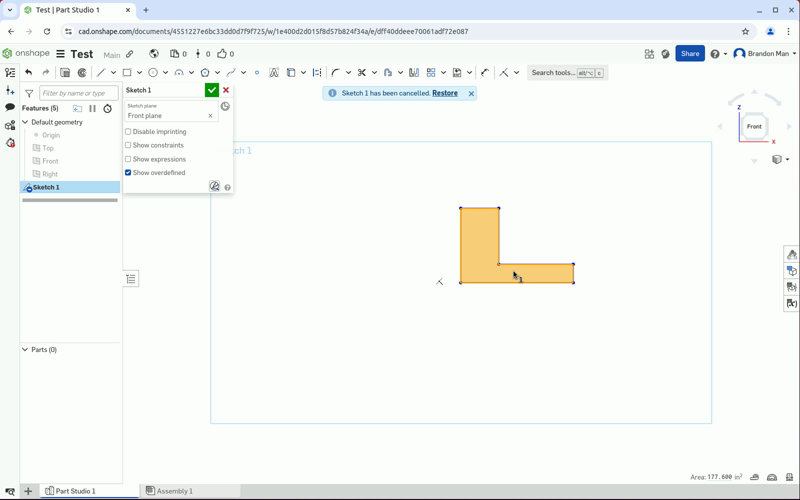
mouse_move(73, 352)
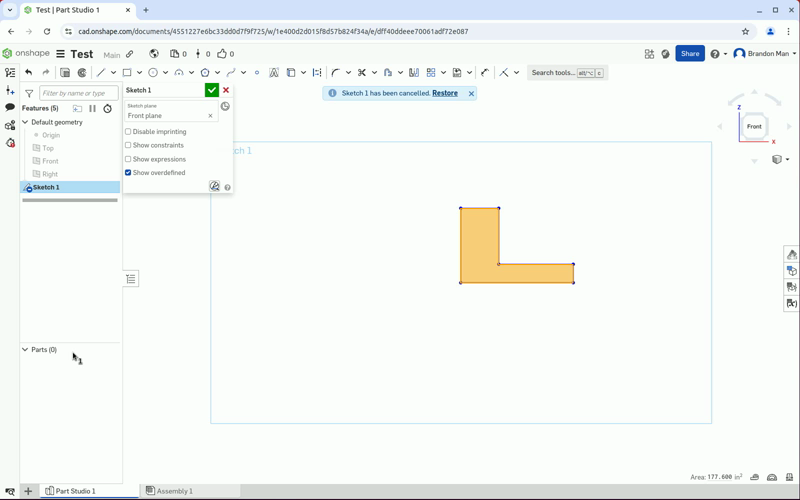
key(shift+y)
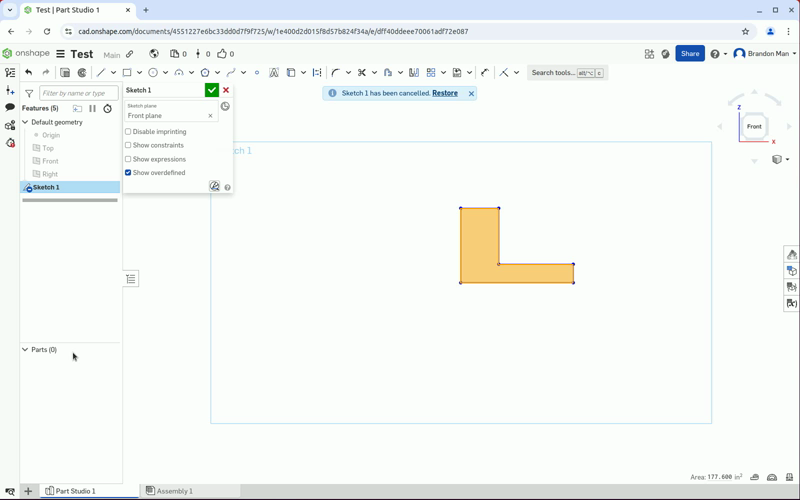
key(shift+e)
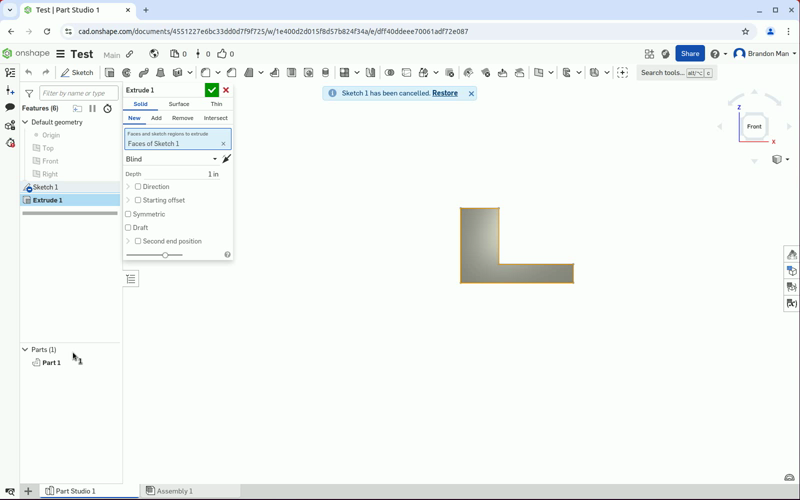
mouse_move(143, 106)
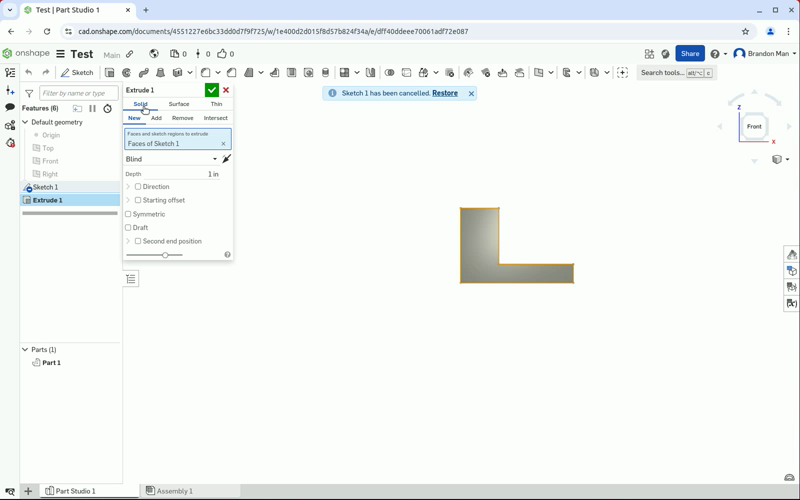
click(143, 106)
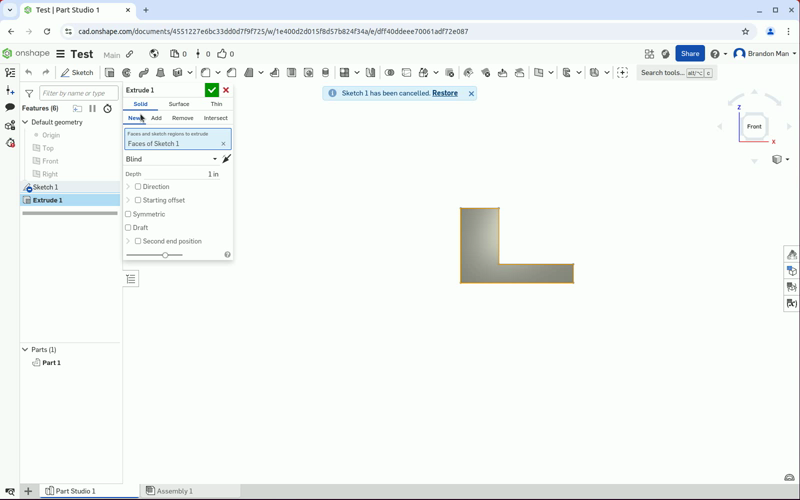
mouse_move(137, 120)
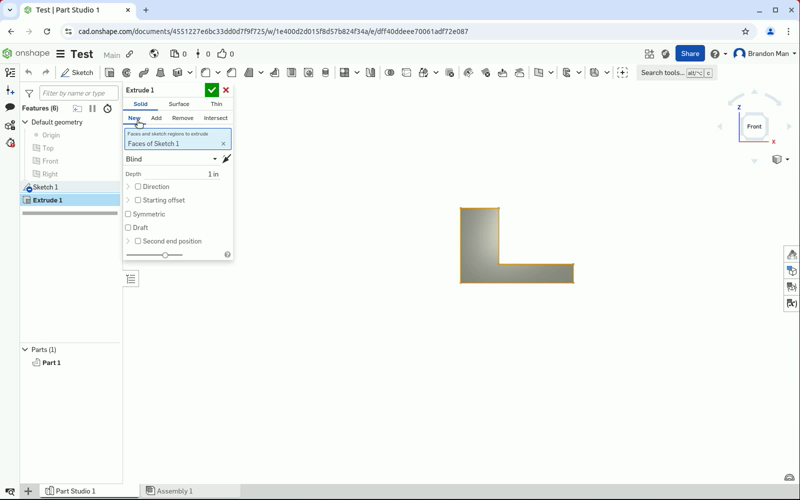
click(137, 120)
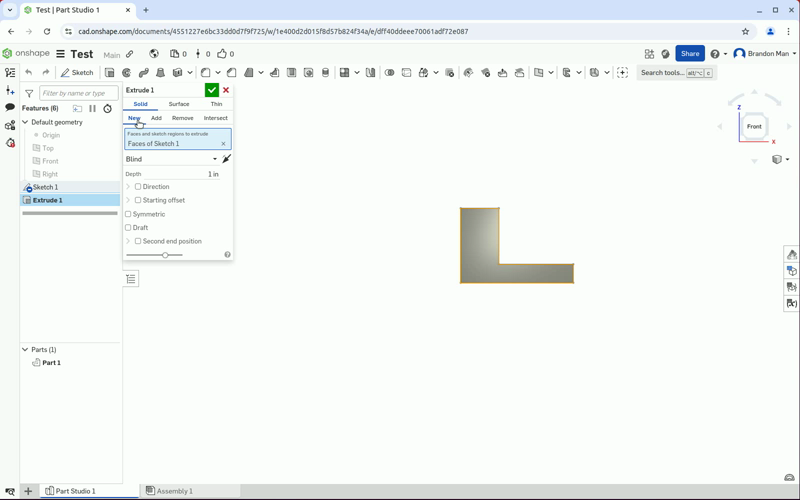
key(tab, 4)
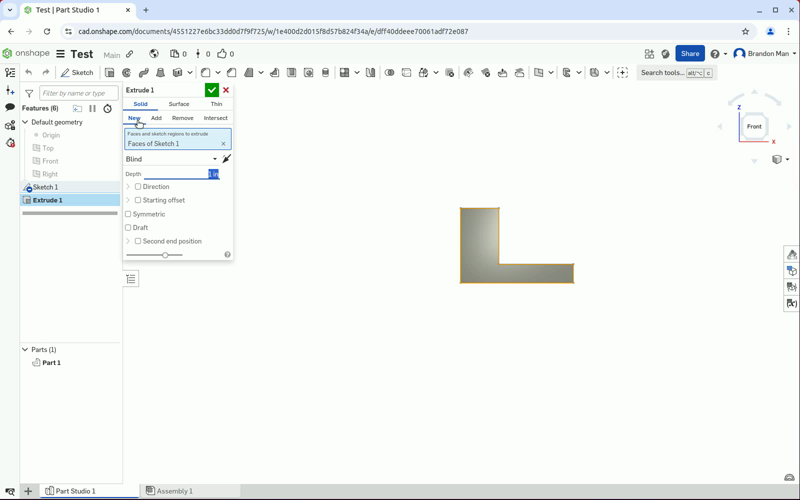
text(15.405)
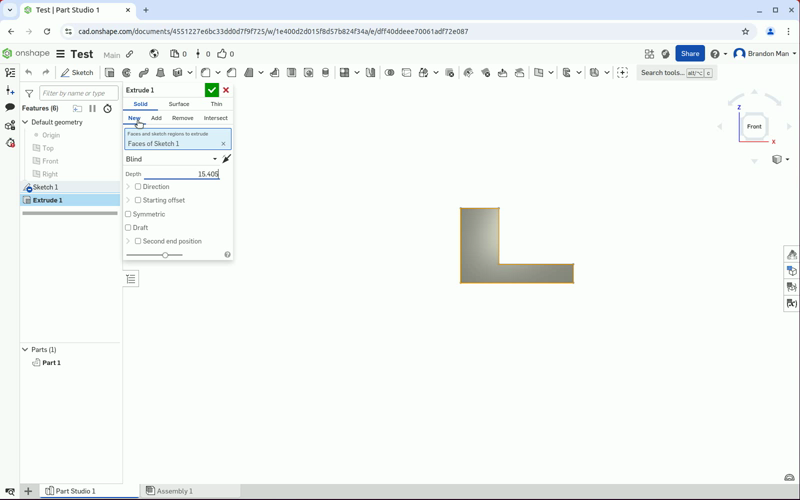
key(enter)
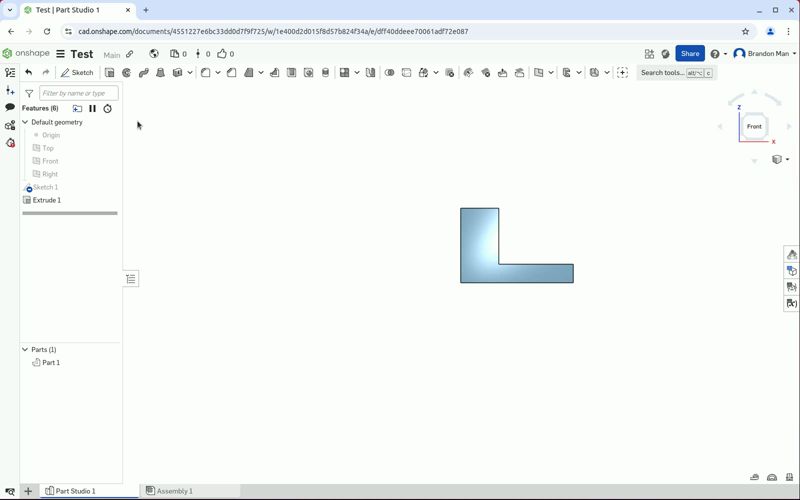
key(shift+h)
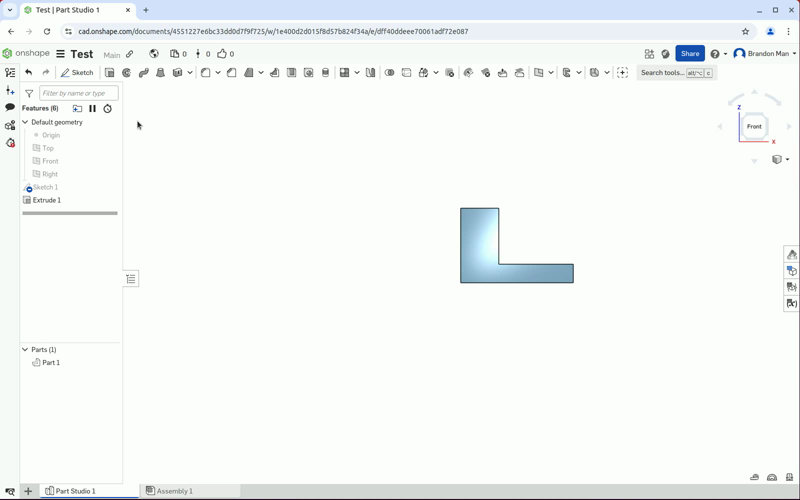
key(shift+h)
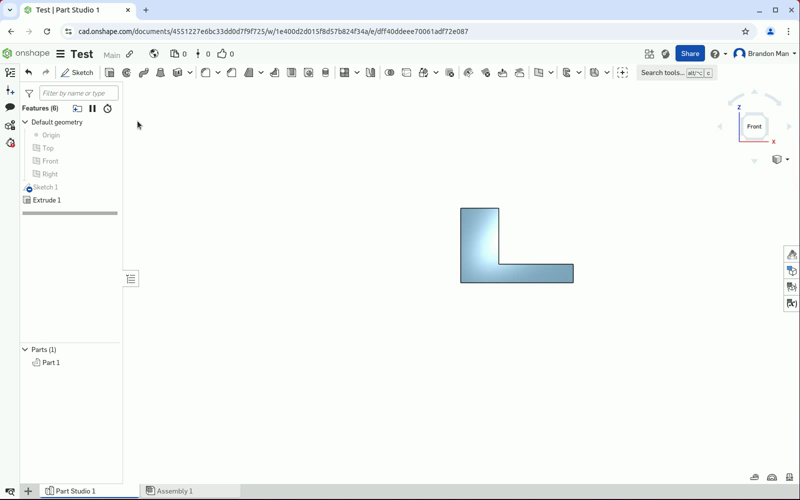
mouse_move(73, 189)
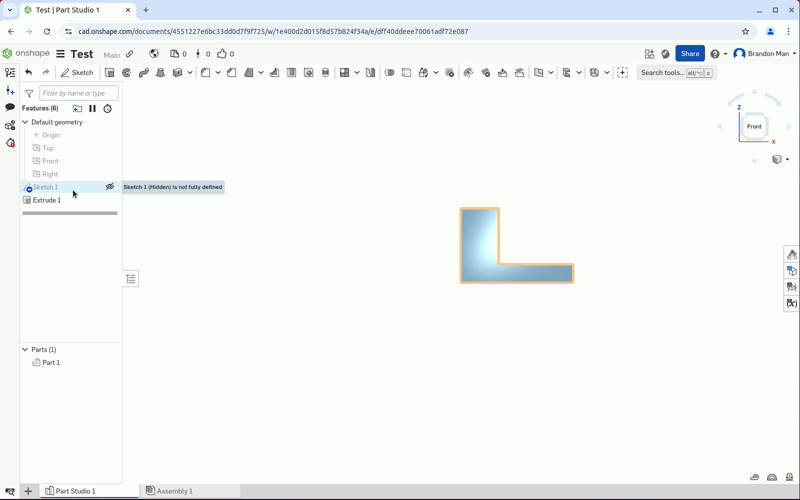
click(73, 189)
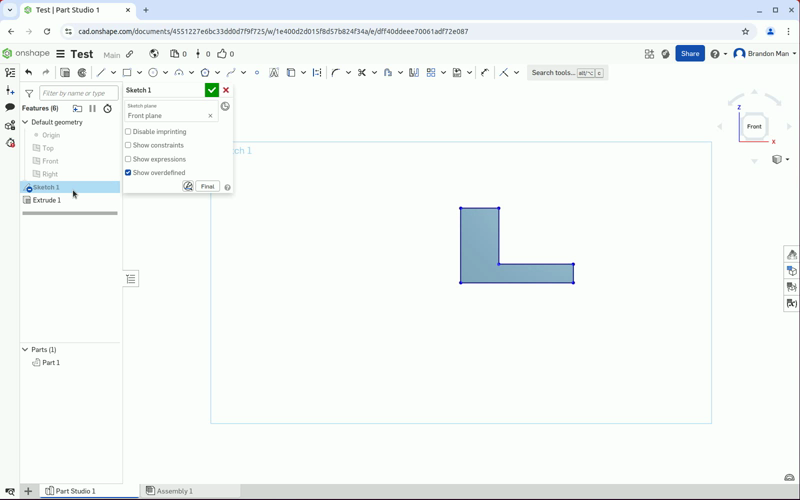
mouse_move(229, 92)
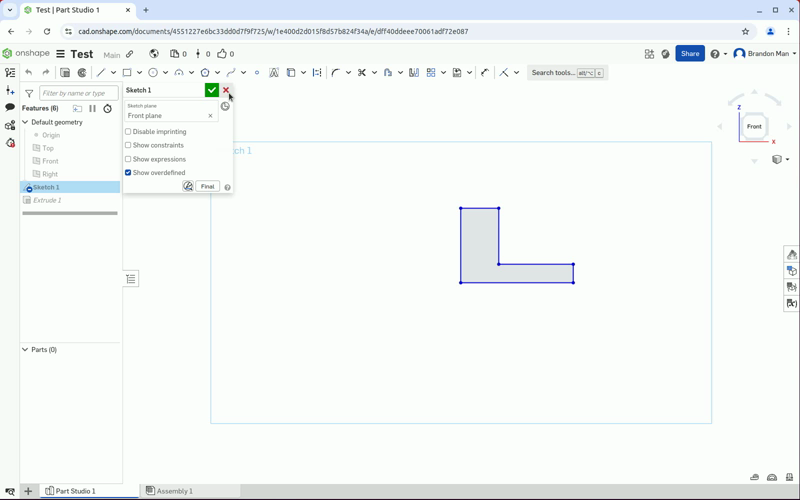
click(229, 92)
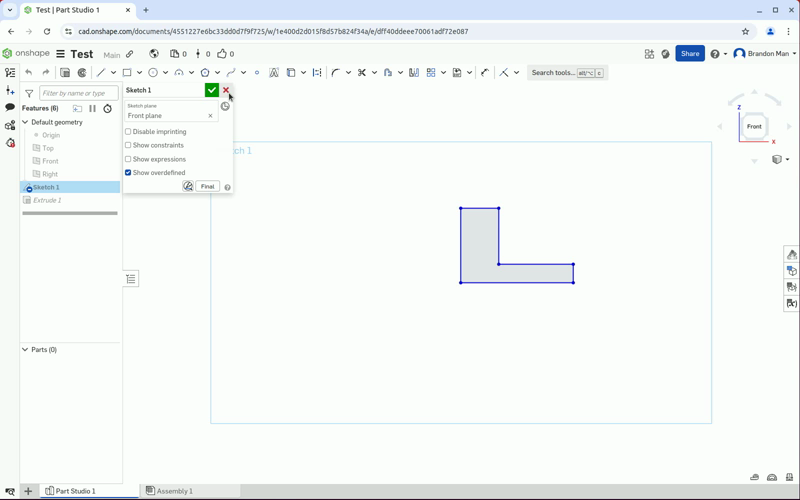
key(shift+s)
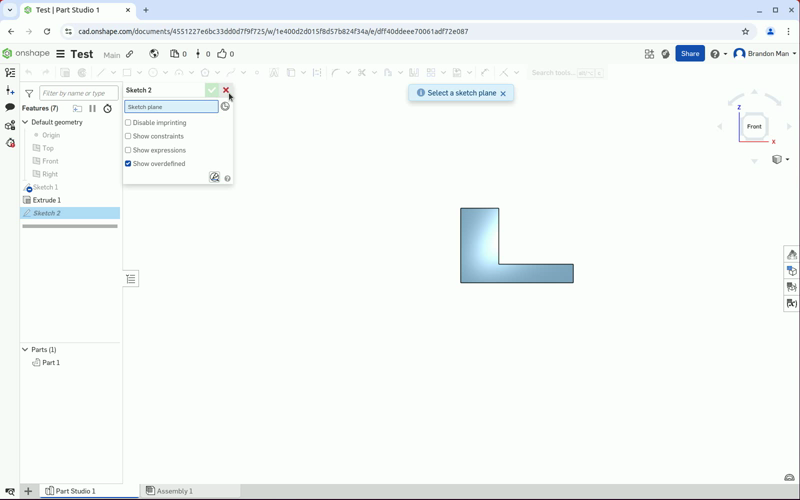
mouse_move(73, 163)
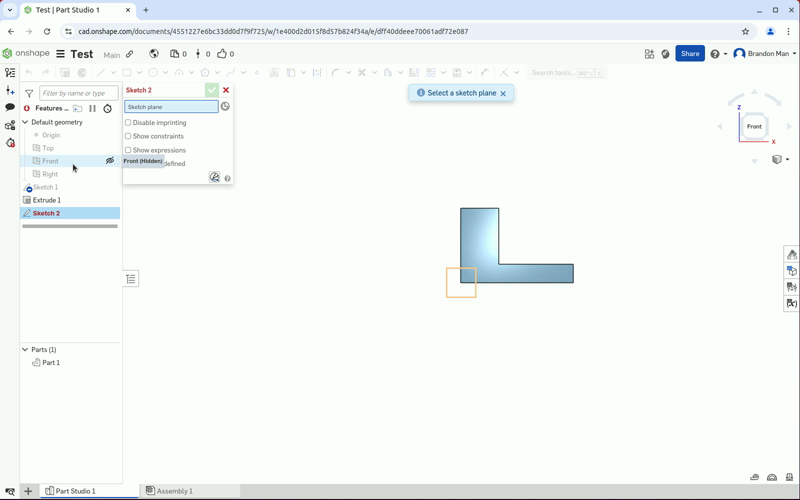
click(73, 163)
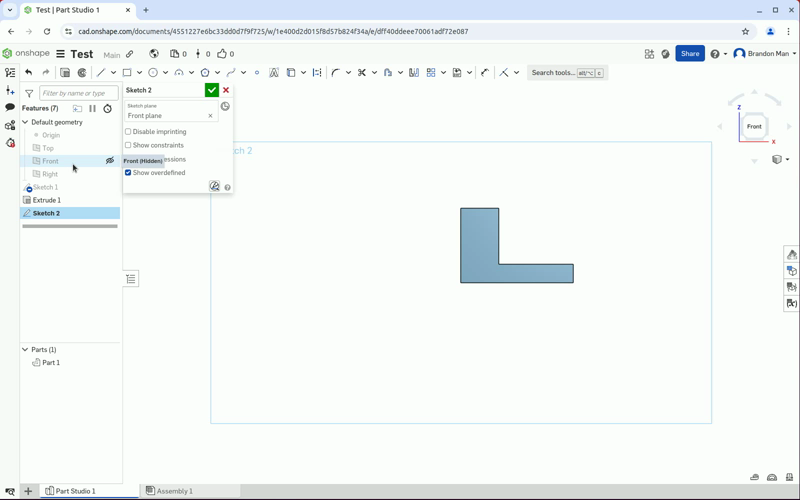
mouse_move(73, 352)
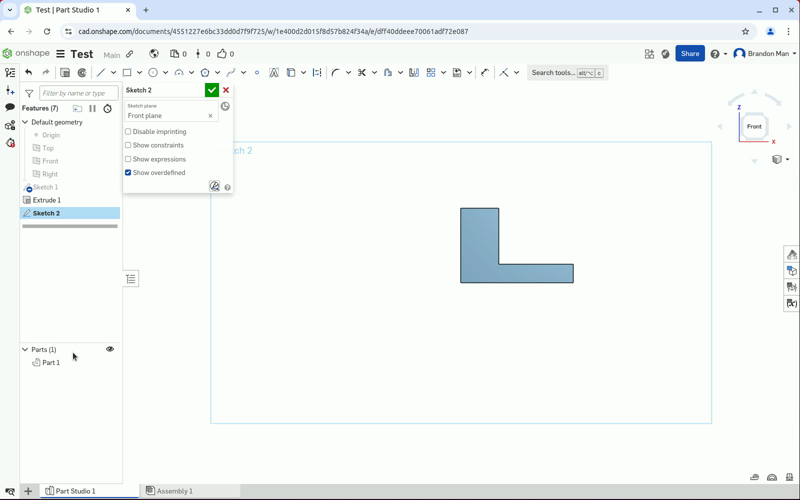
key(y)
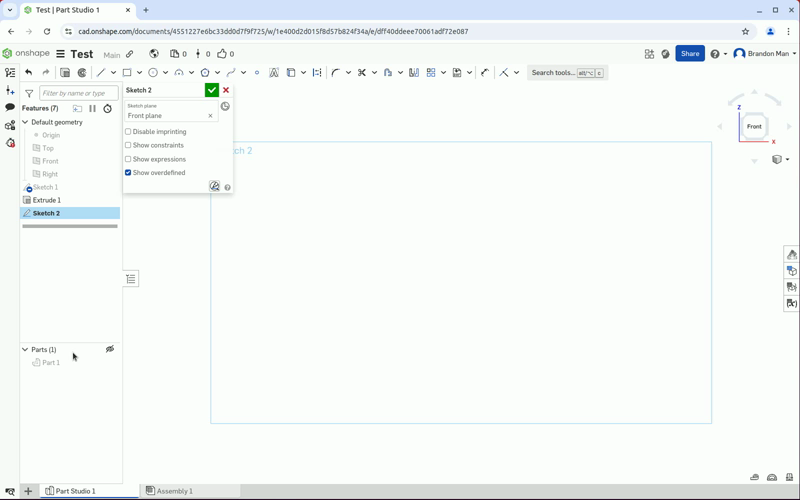
key(l)
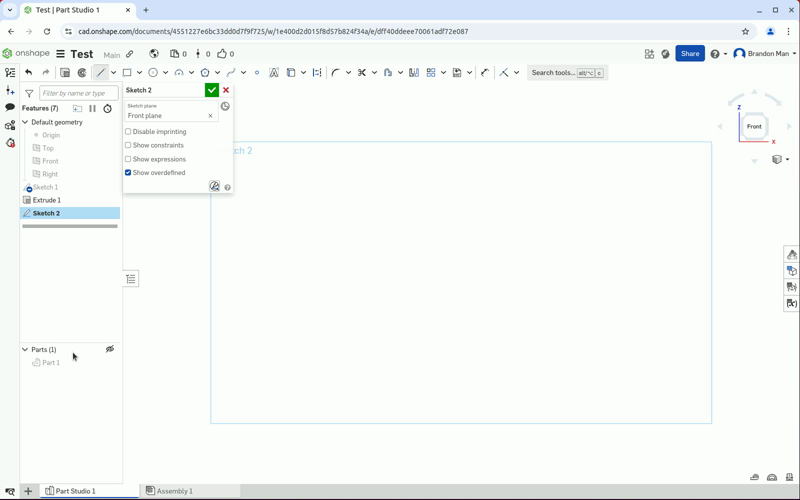
key_down(shift)
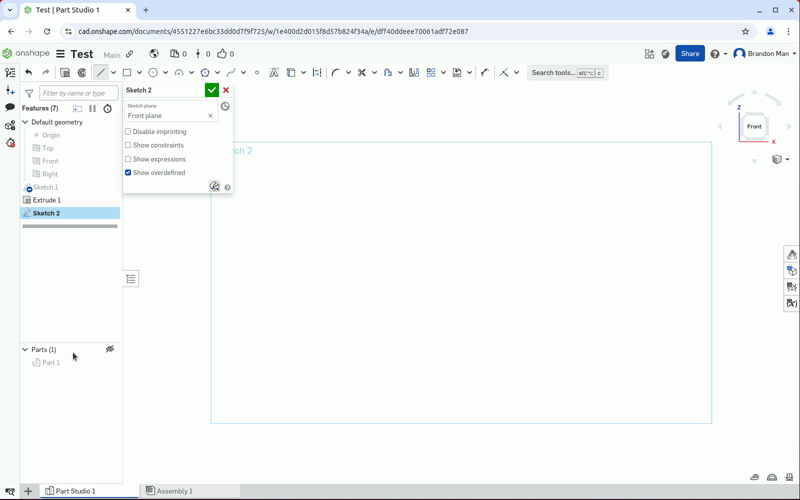
mouse_move(498, 264)
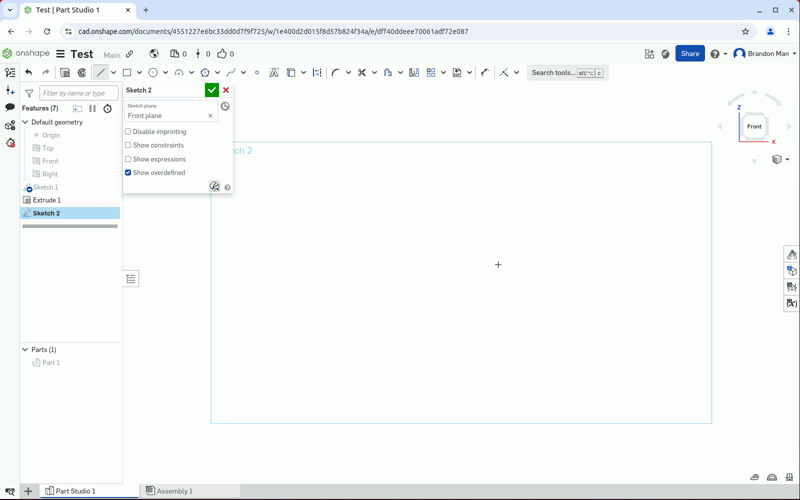
click(498, 264)
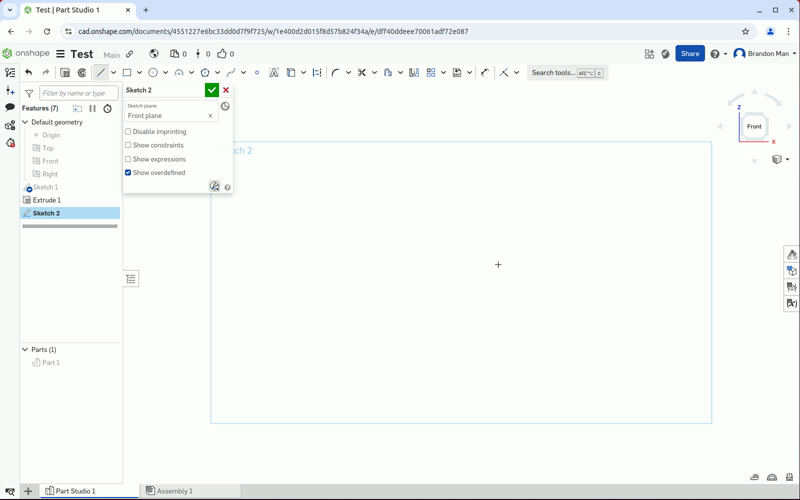
key_up(shift)
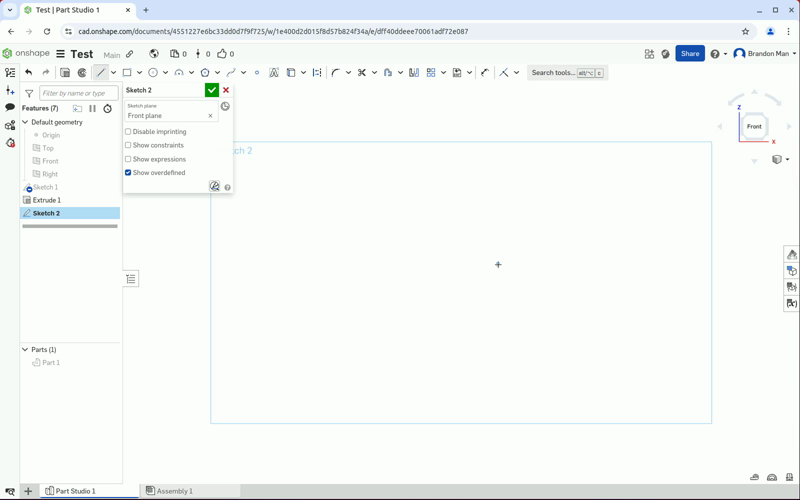
key_down(shift)
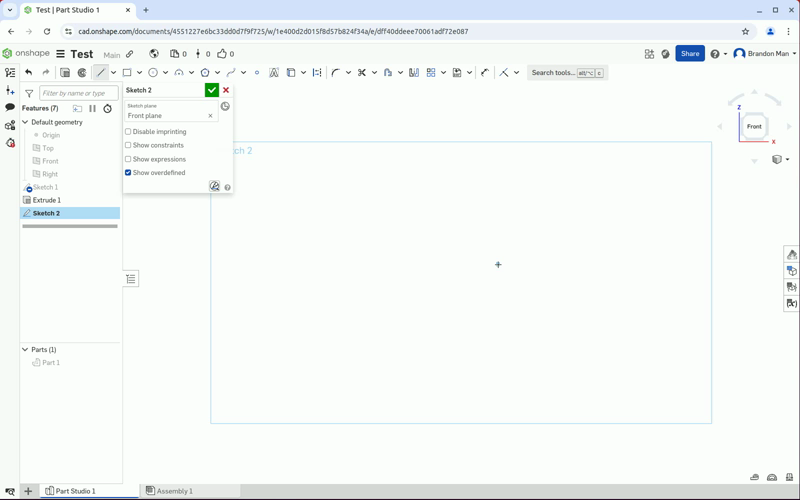
mouse_move(573, 264)
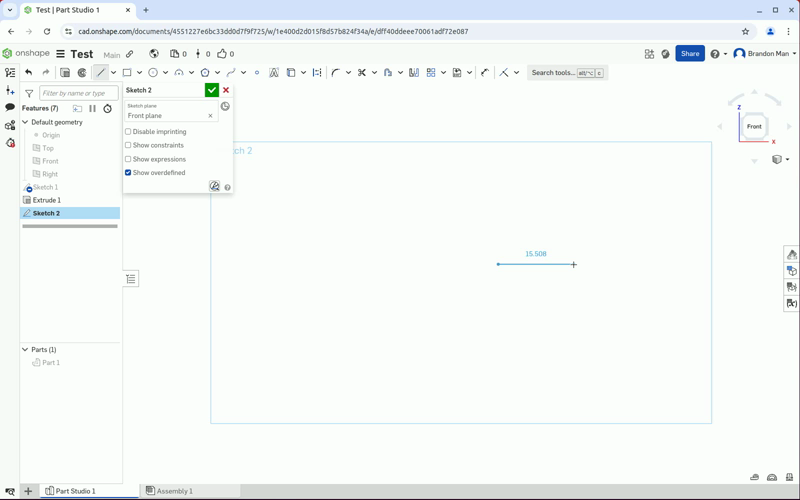
click(573, 264)
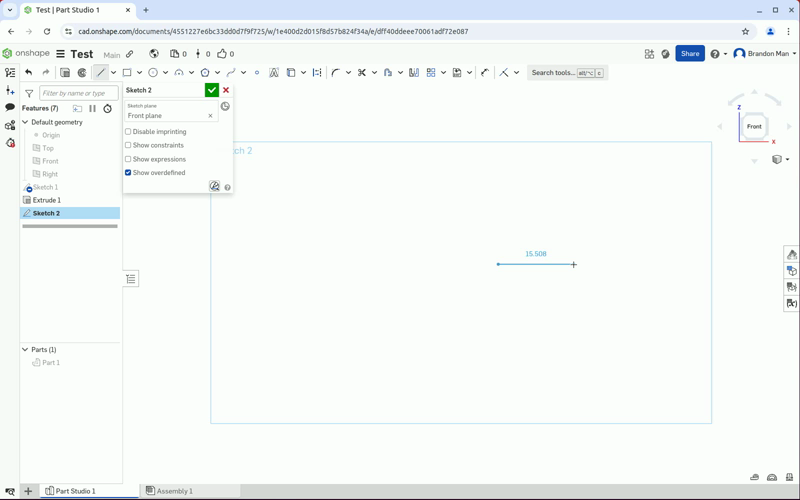
key_up(shift)
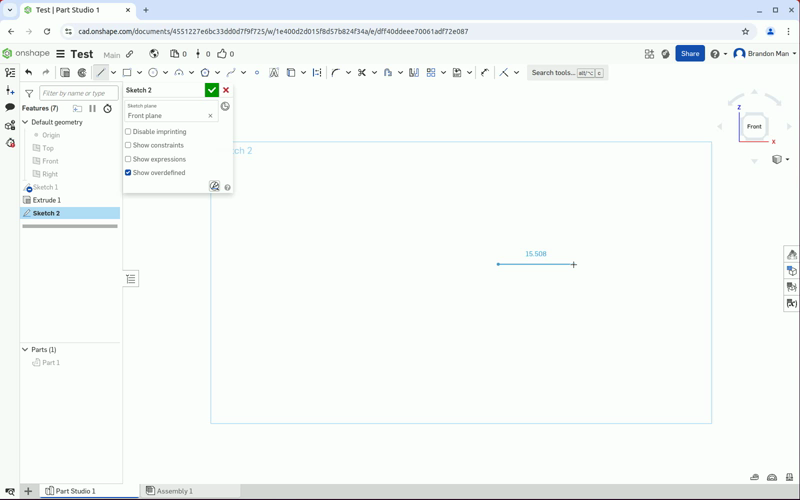
key_down(shift)
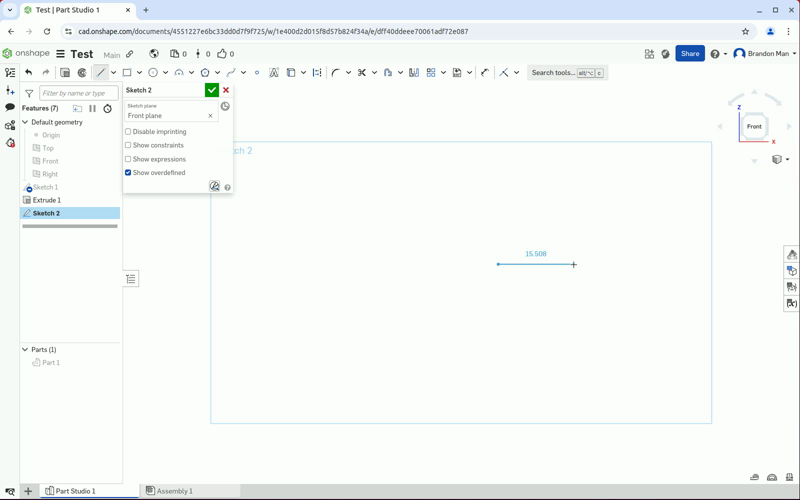
mouse_move(589, 264)
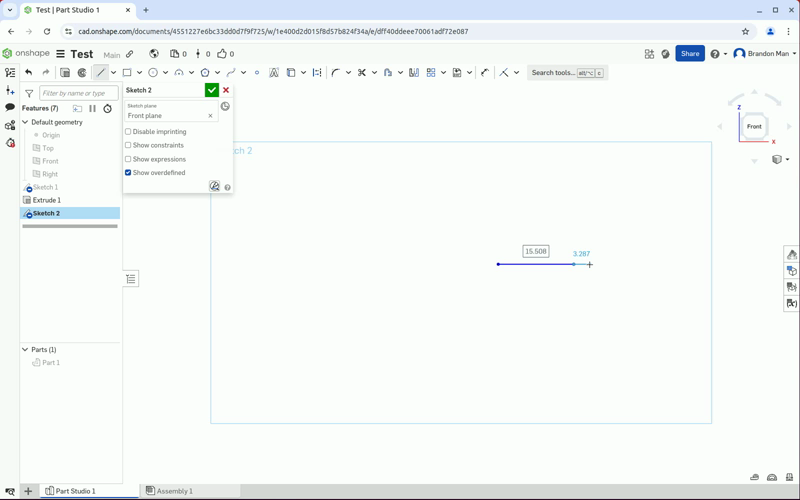
mouse_move(573, 226)
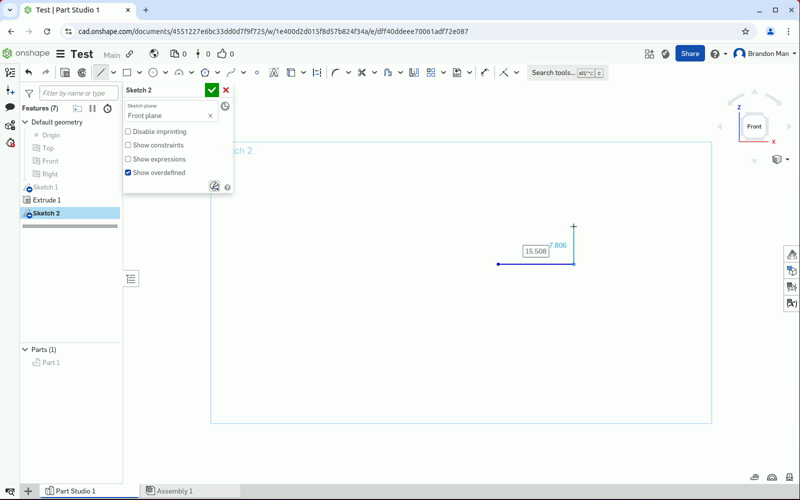
click(573, 226)
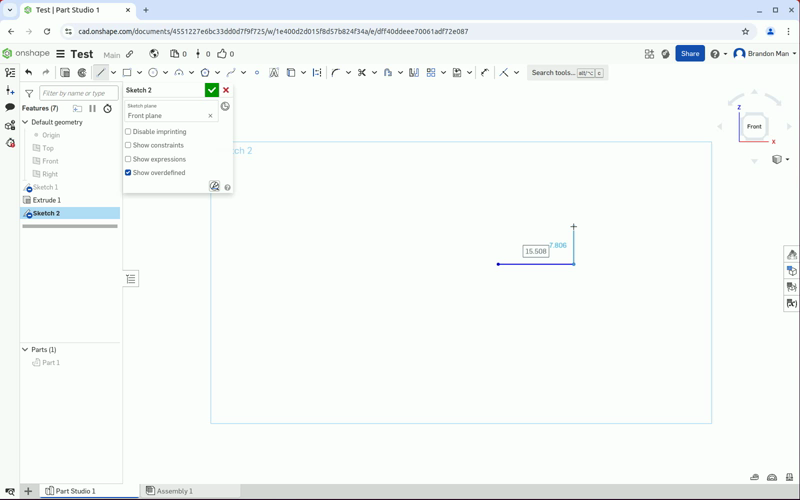
key_up(shift)
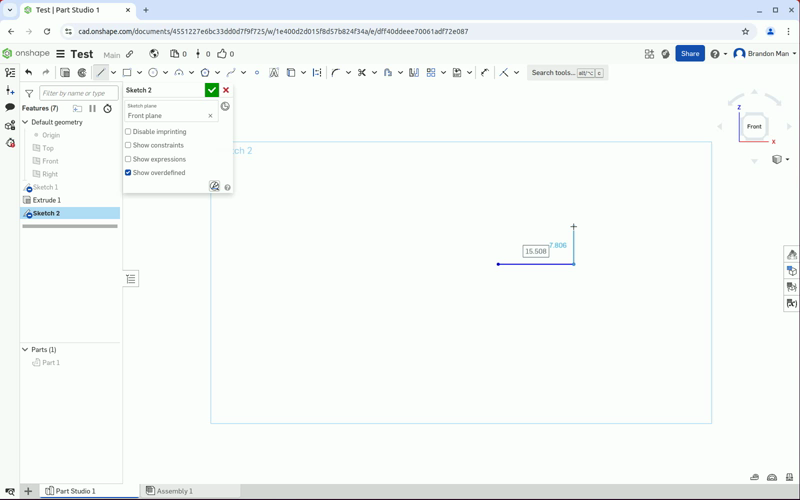
key_down(shift)
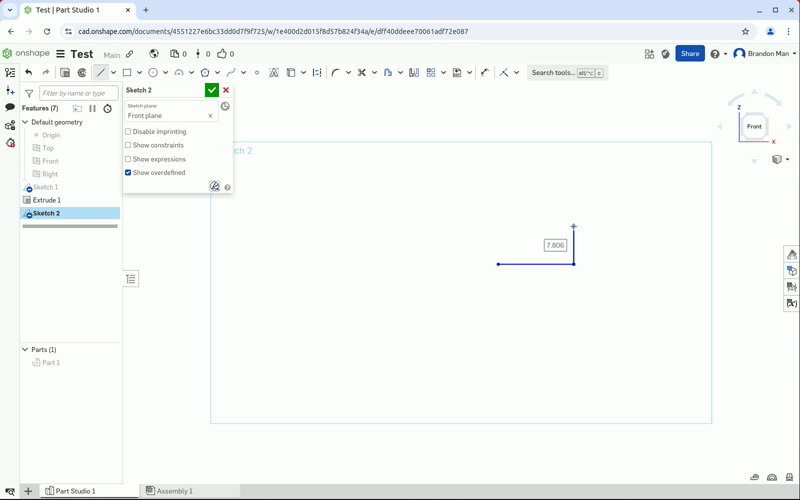
mouse_move(498, 226)
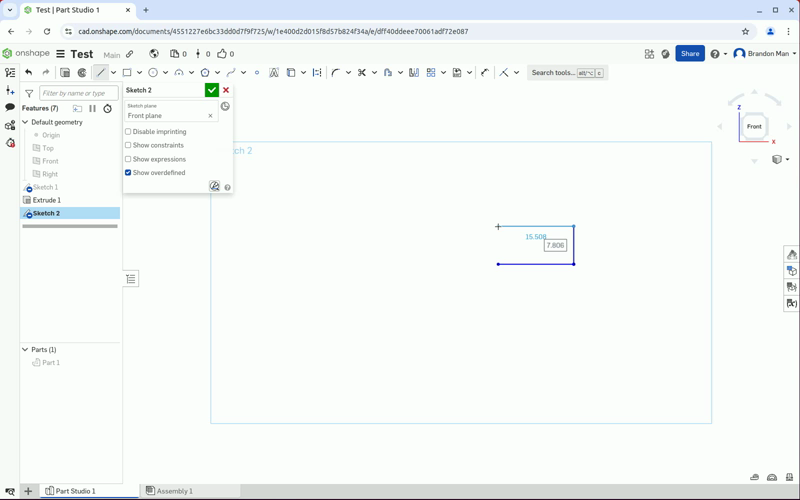
click(498, 226)
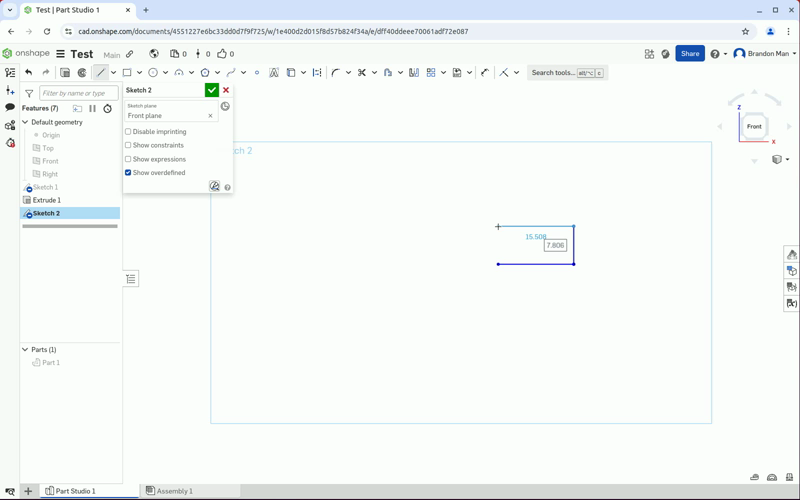
key_up(shift)
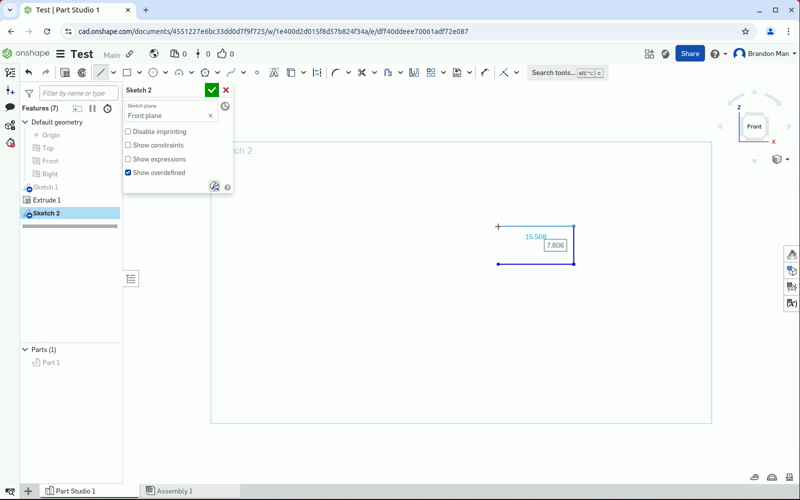
mouse_move(528, 226)
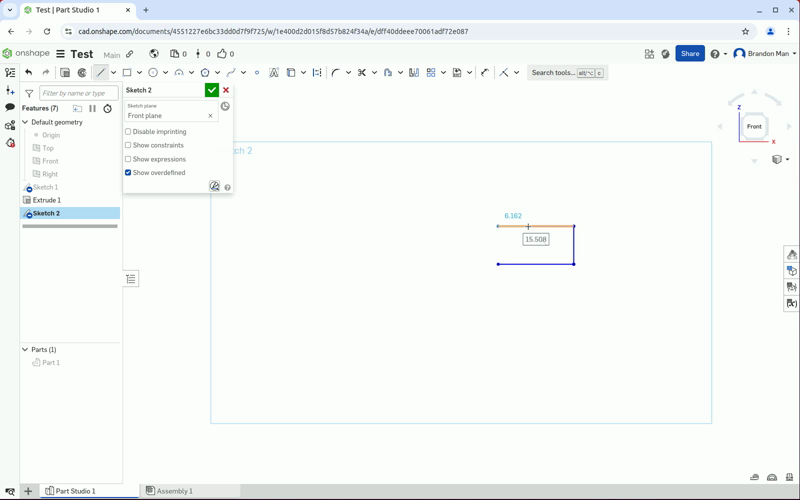
key_down(shift)
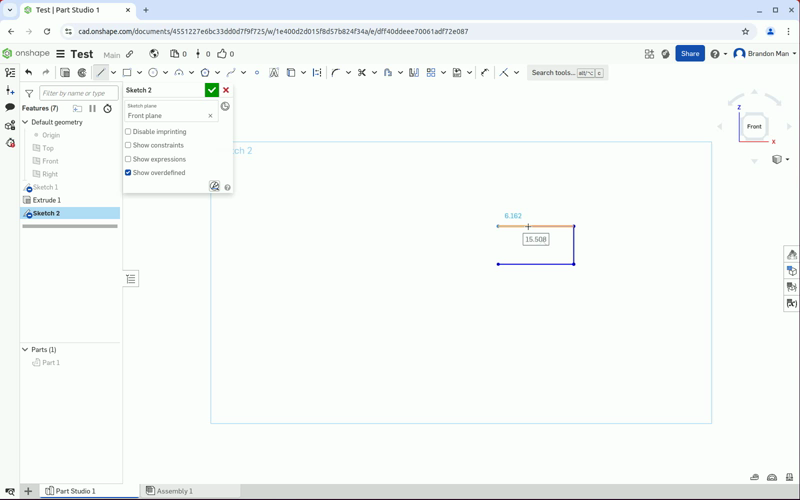
mouse_move(498, 264)
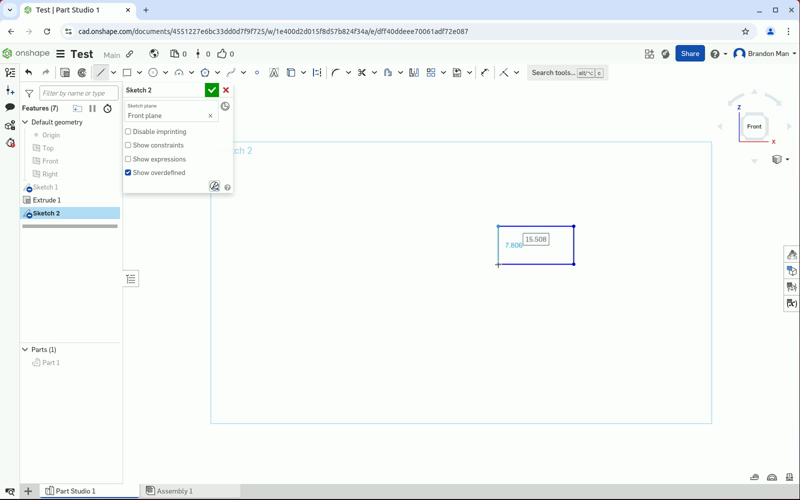
key_up(shift)
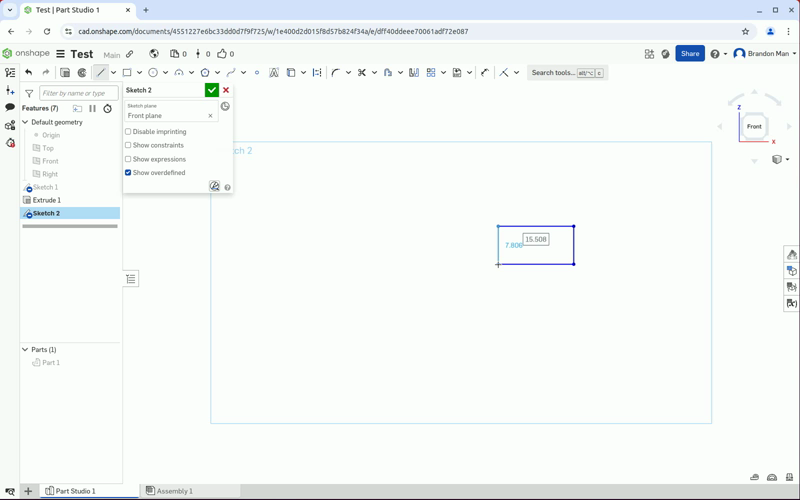
click(498, 264)
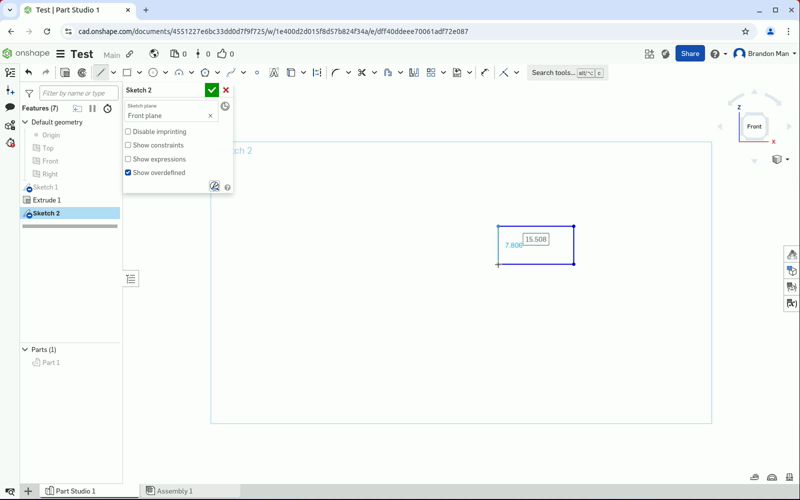
key(esc)
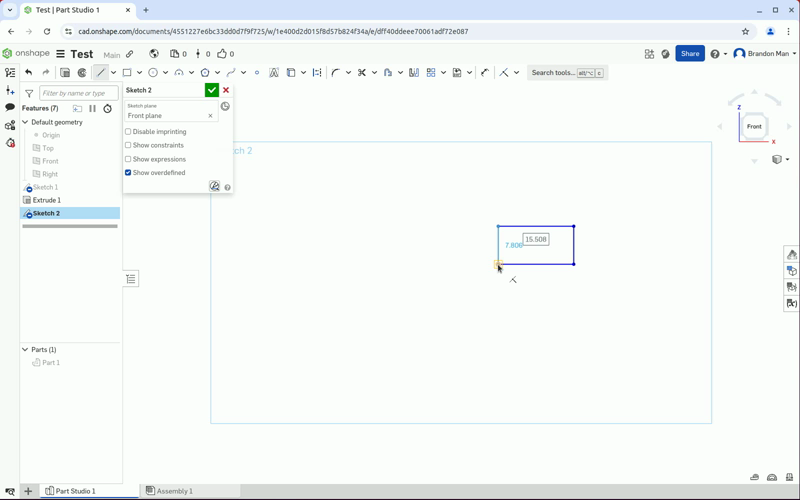
mouse_move(537, 235)
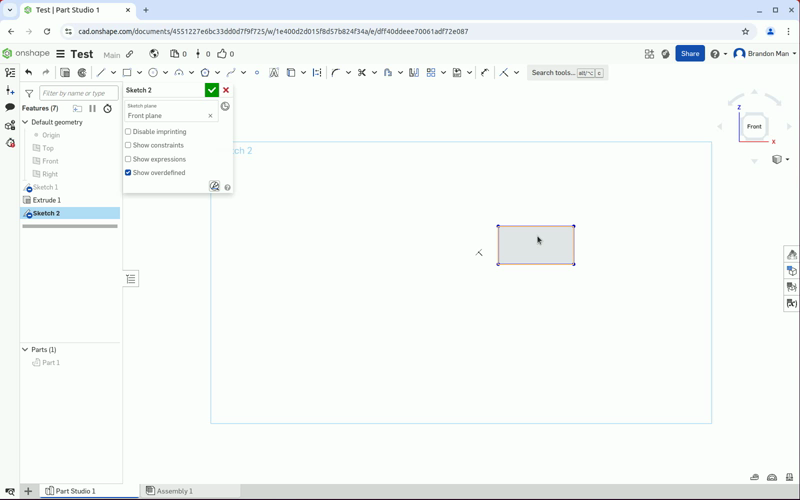
click(537, 235)
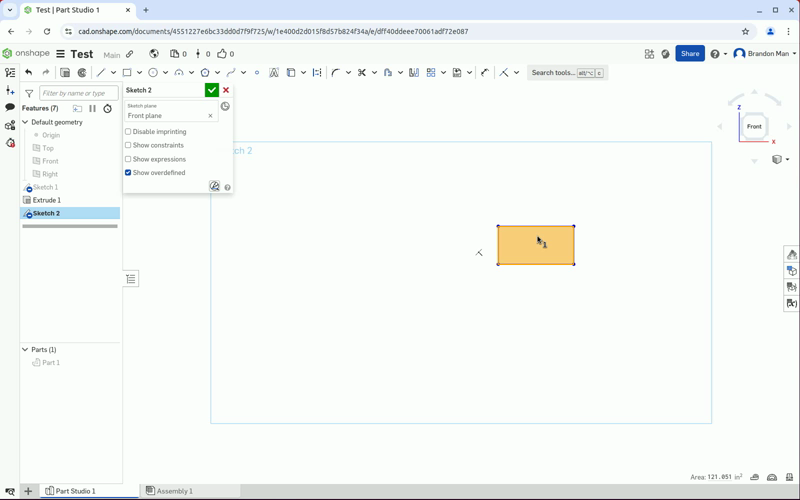
mouse_move(73, 352)
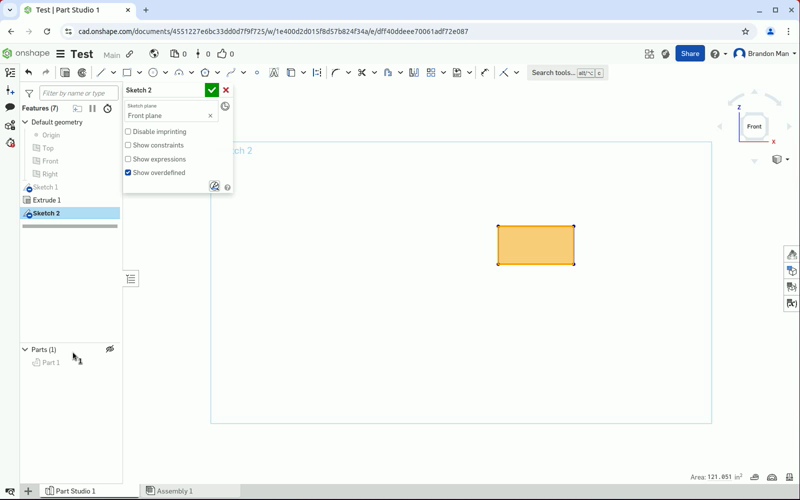
key(shift+y)
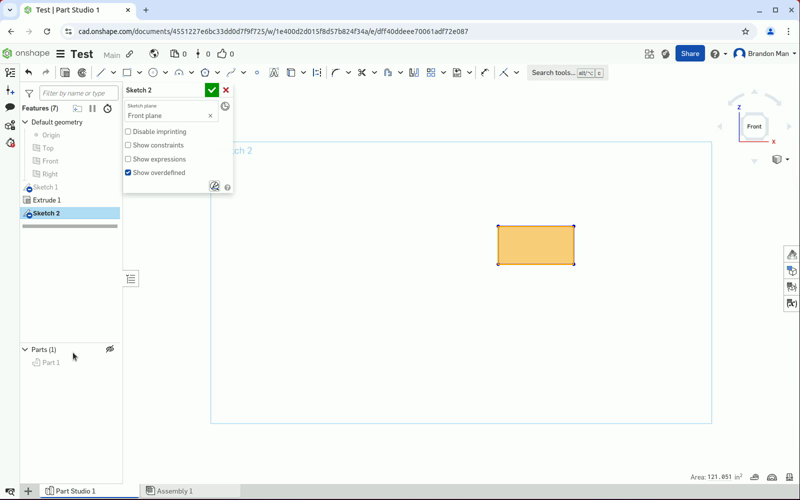
key(shift+e)
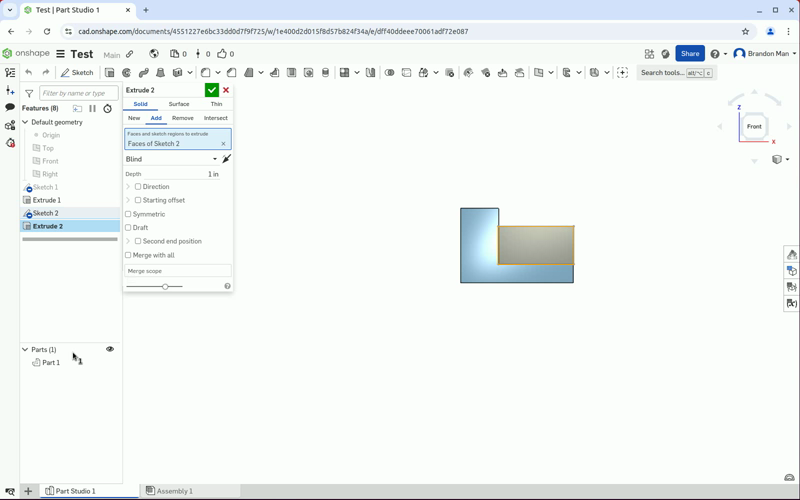
mouse_move(143, 106)
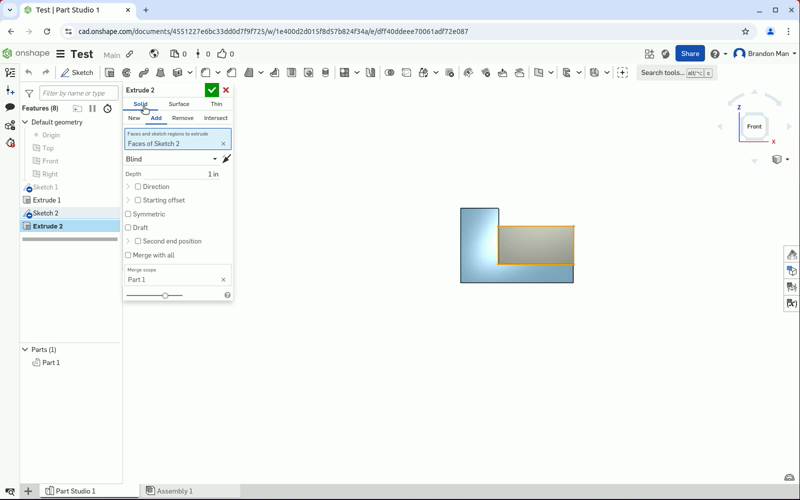
click(143, 106)
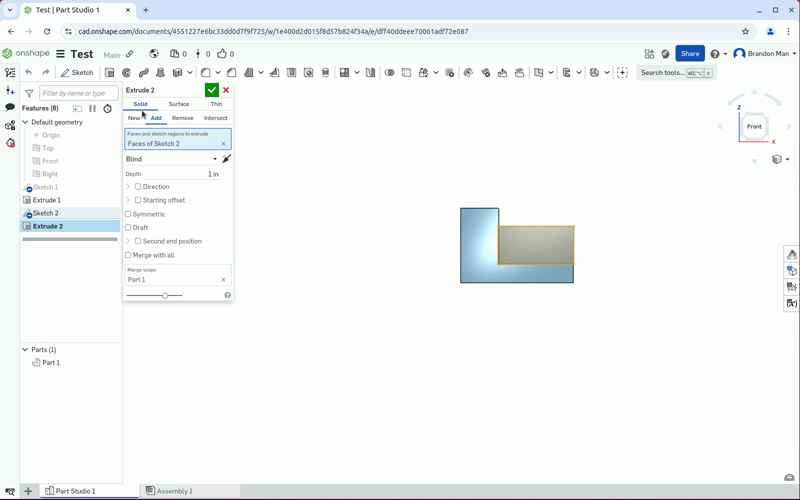
mouse_move(137, 120)
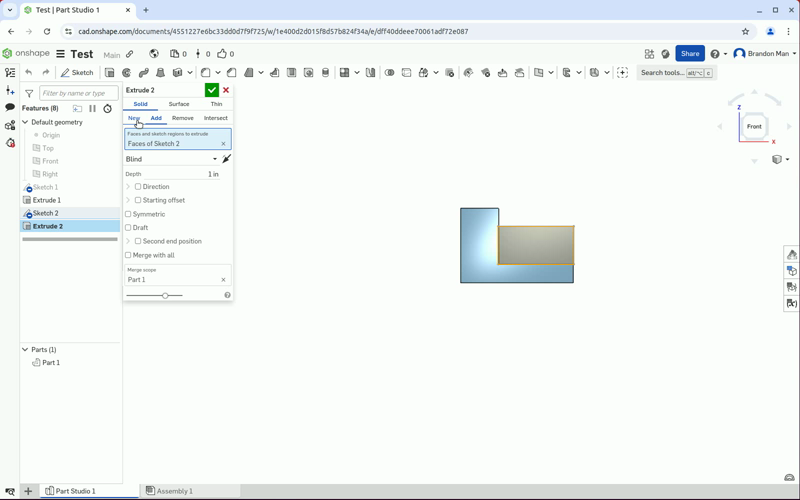
click(137, 120)
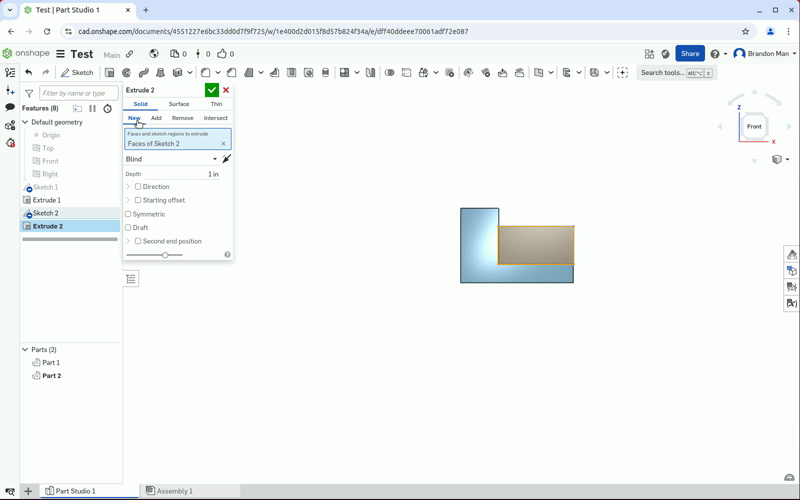
key(tab, 4)
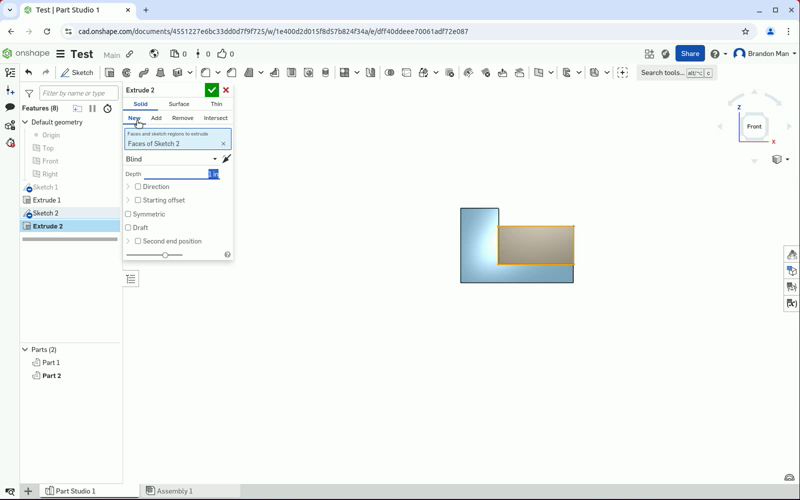
text(3.851)
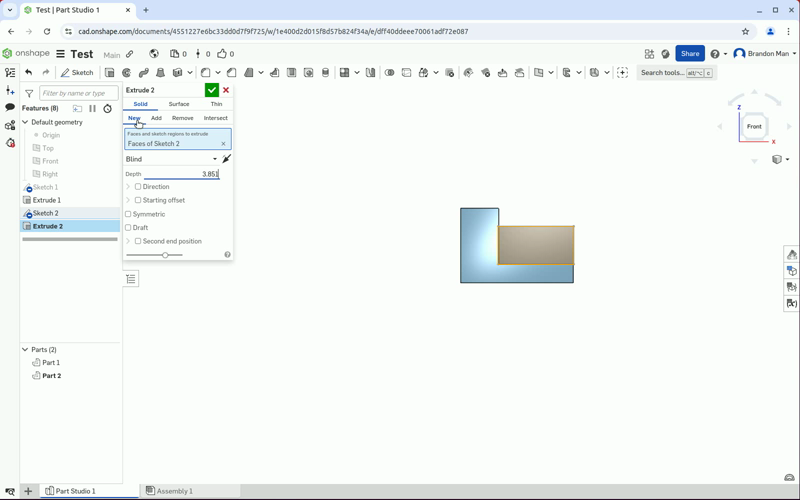
key(enter)
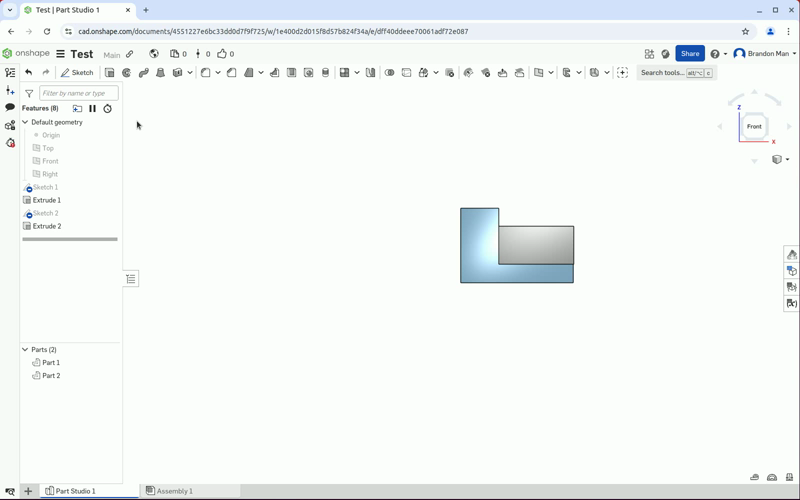
key(shift+h)
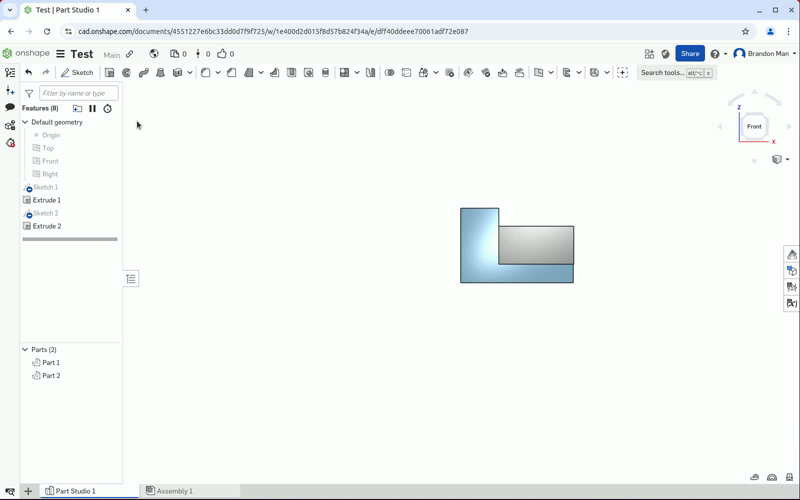
key(shift+h)
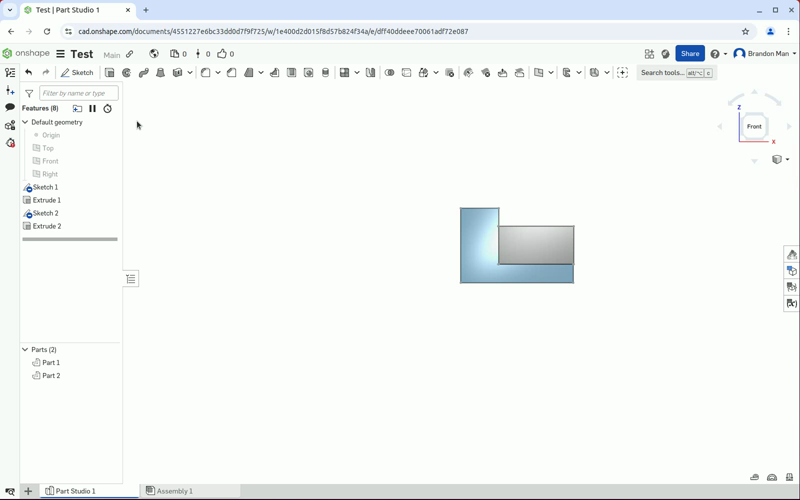
key(shift+7)
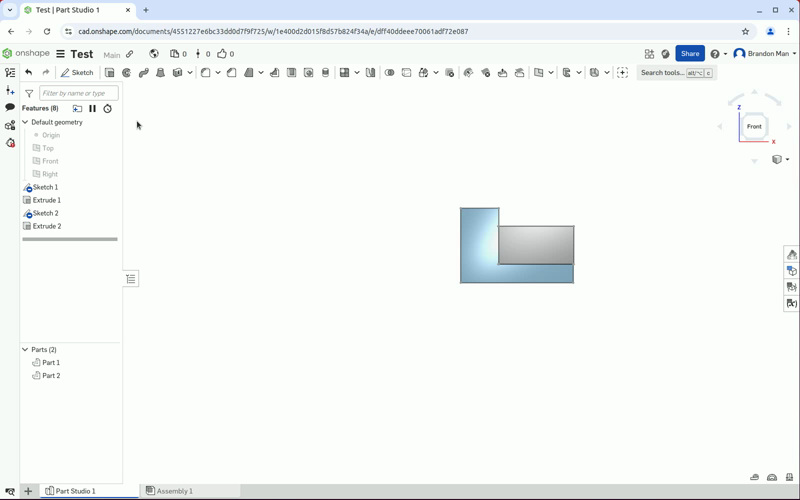
key(left, 2)
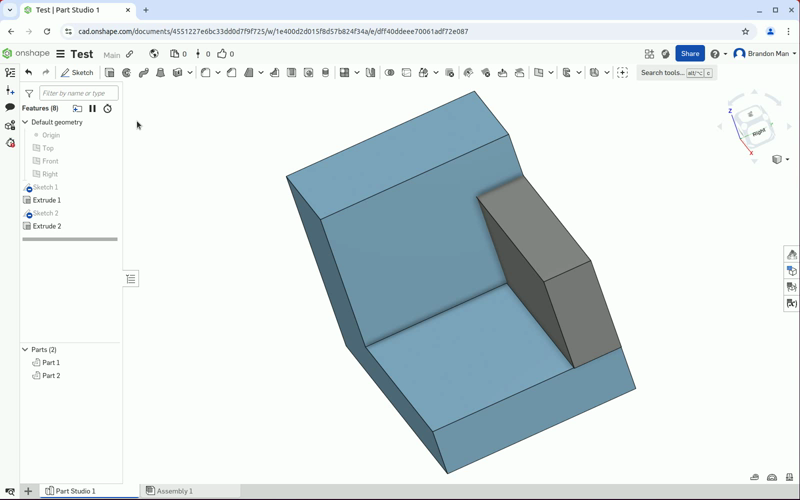
key(down, 2)
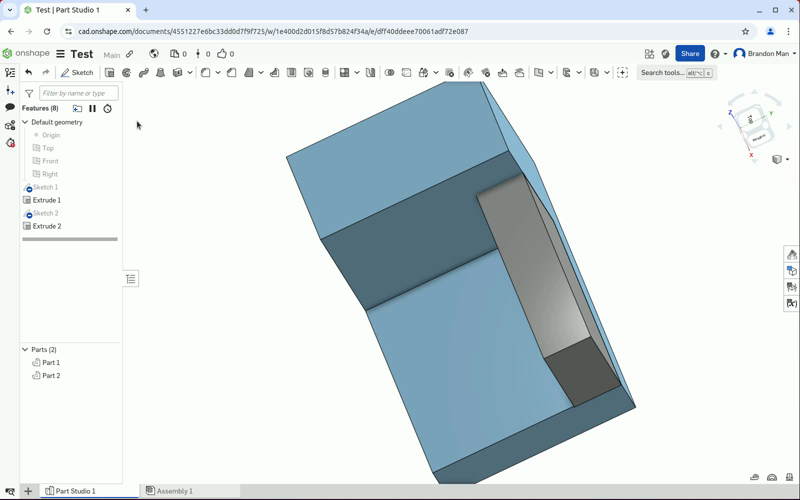
key(up, 2)
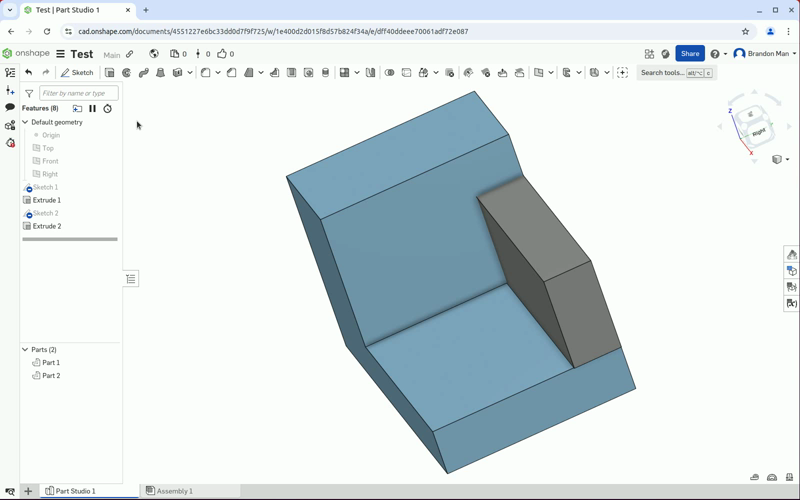
key(right, 2)
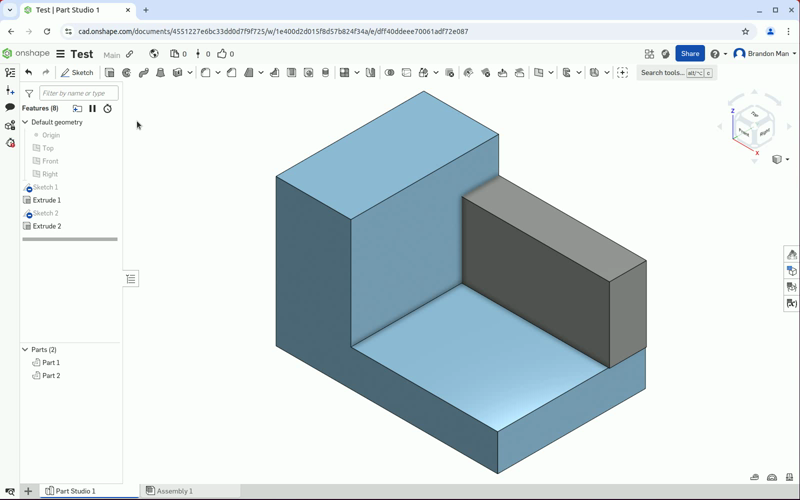
mouse_move(73, 189)
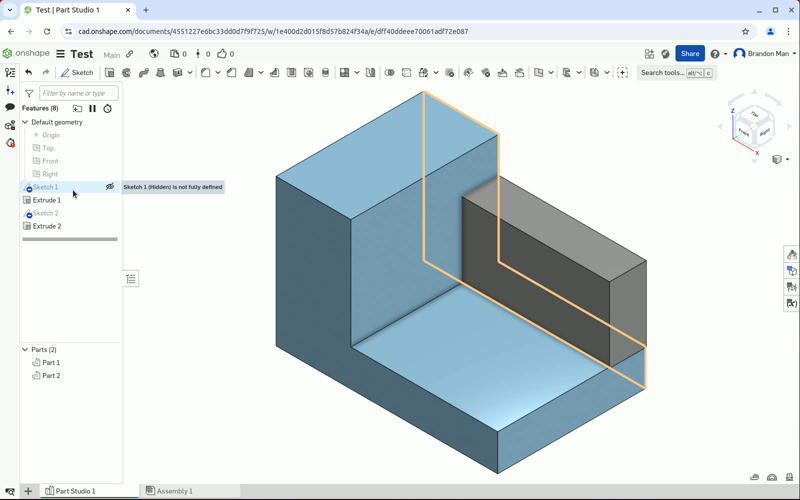
click(73, 189)